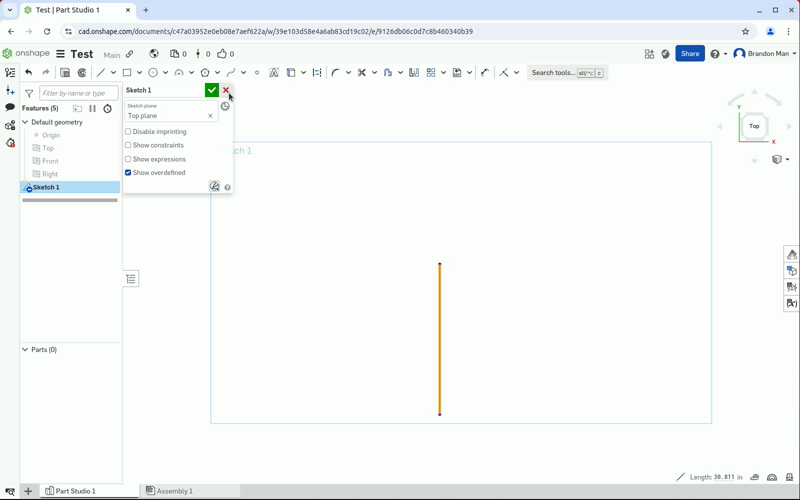
key(shift+h)
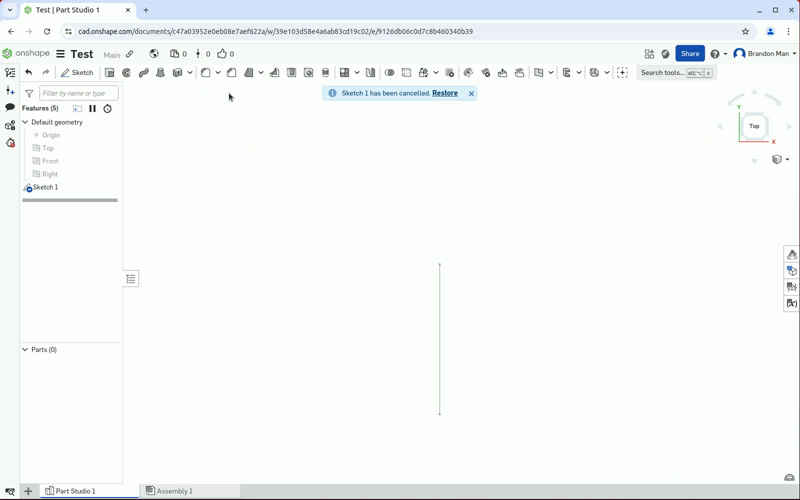
key(shift+s)
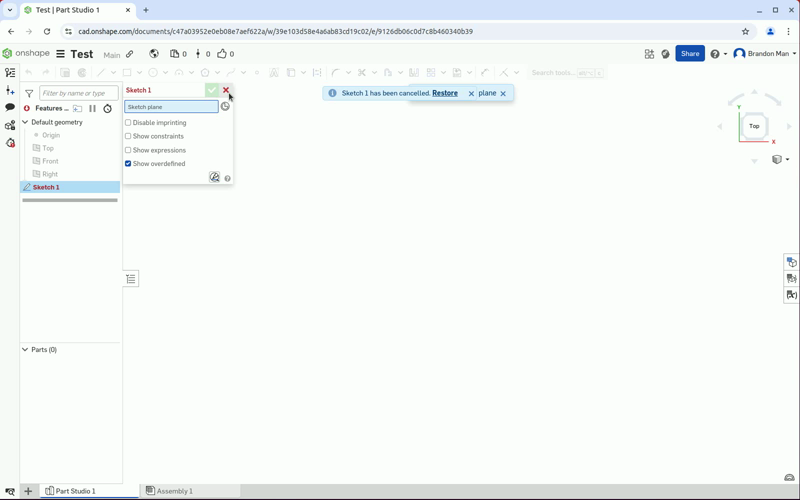
mouse_move(73, 150)
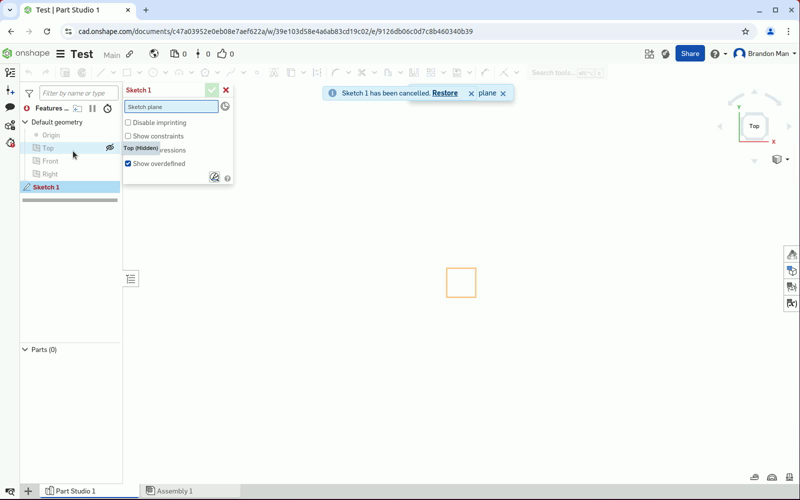
click(73, 150)
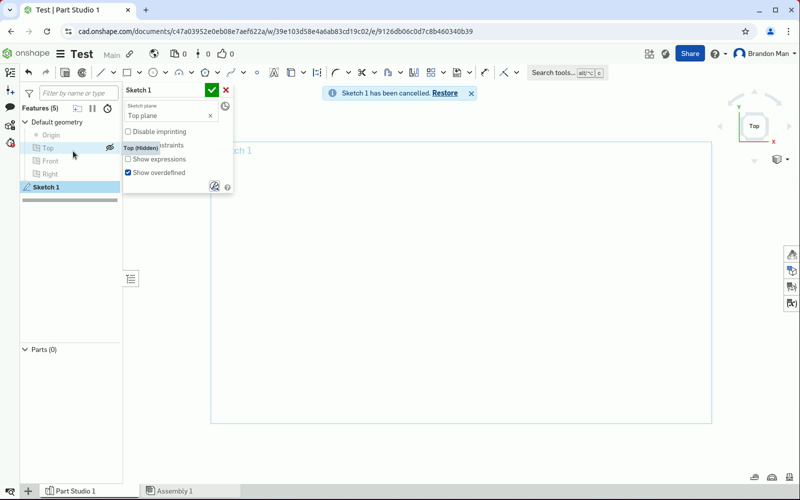
mouse_move(73, 352)
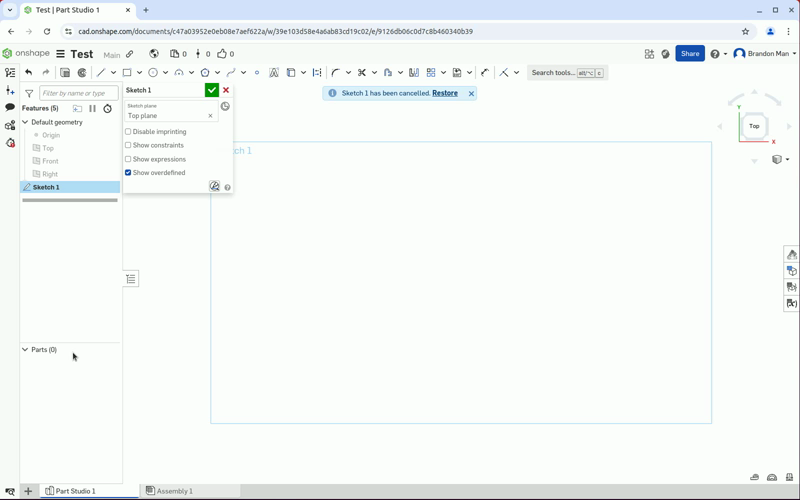
key(y)
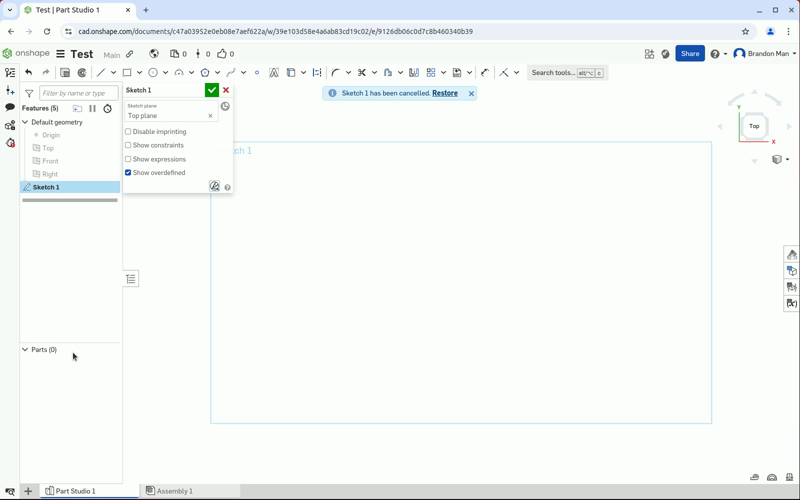
key(c)
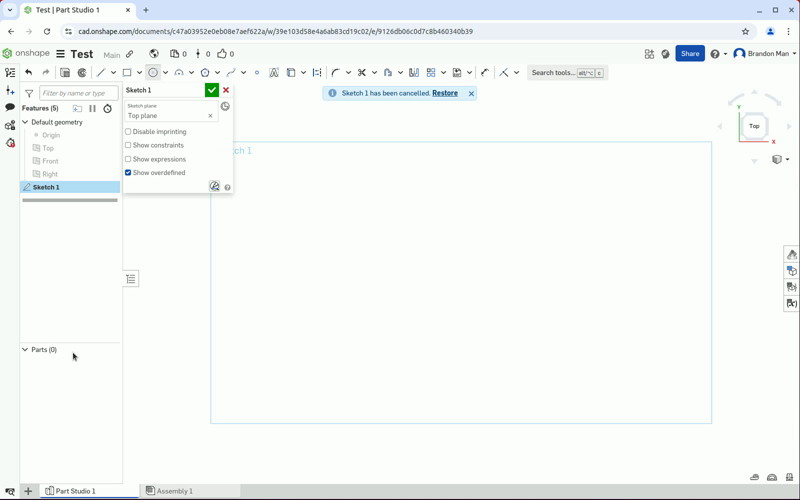
key_down(shift)
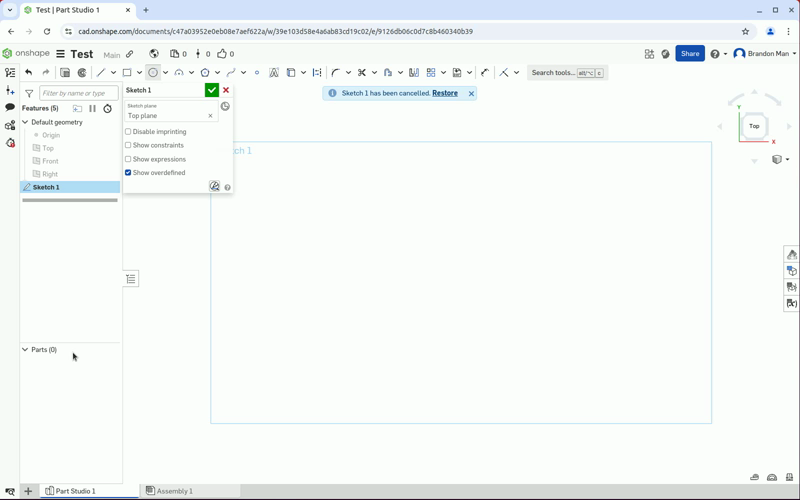
mouse_move(461, 282)
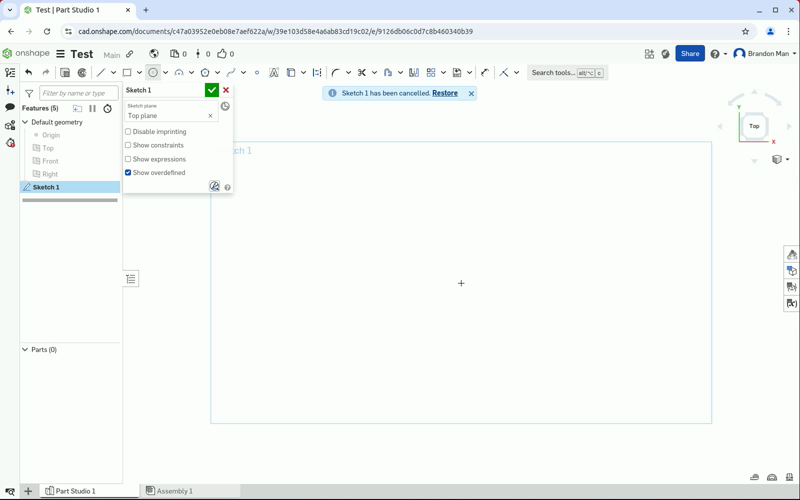
click(461, 282)
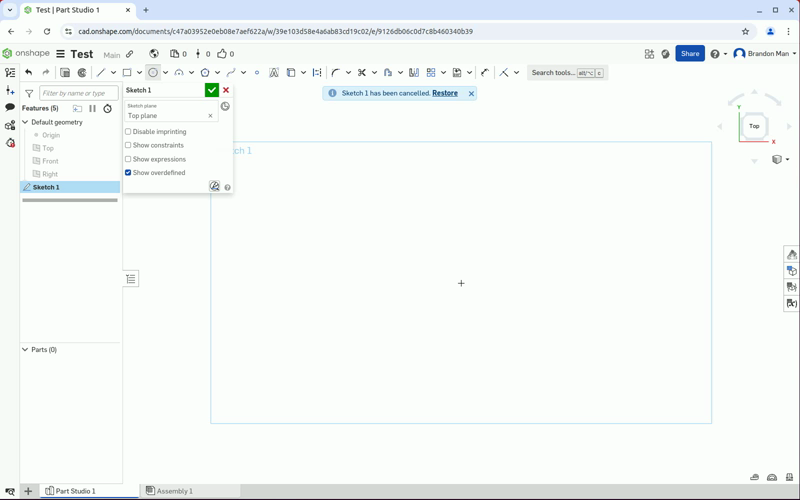
key_up(shift)
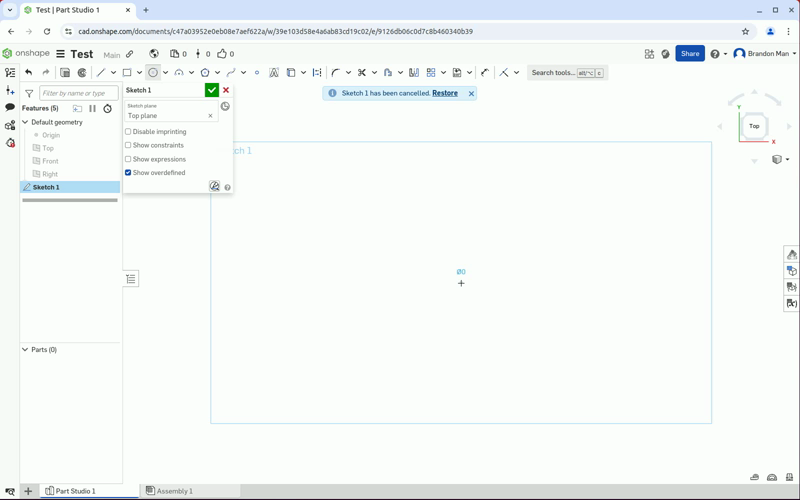
mouse_move(503, 282)
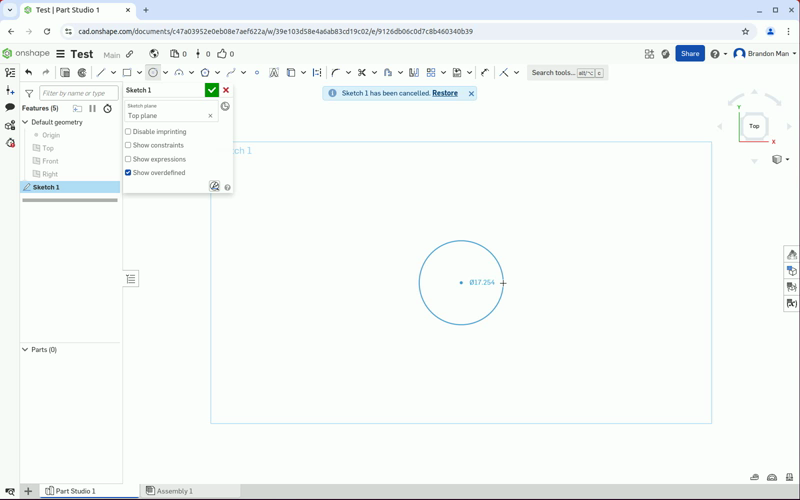
click(503, 282)
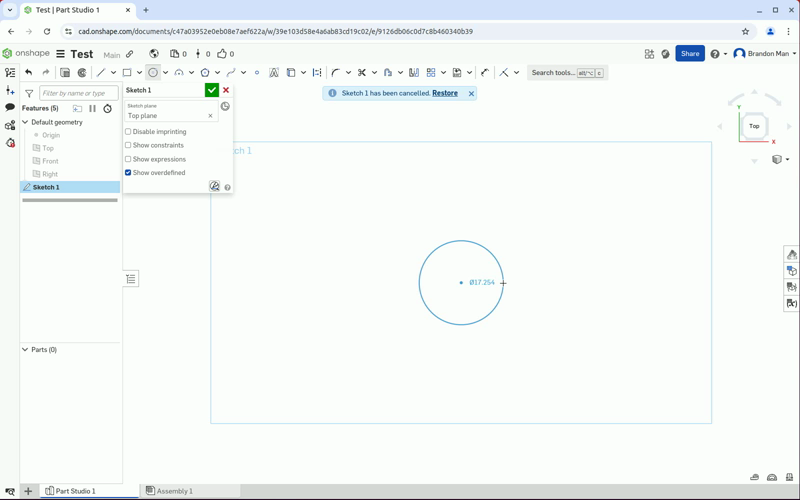
key(esc)
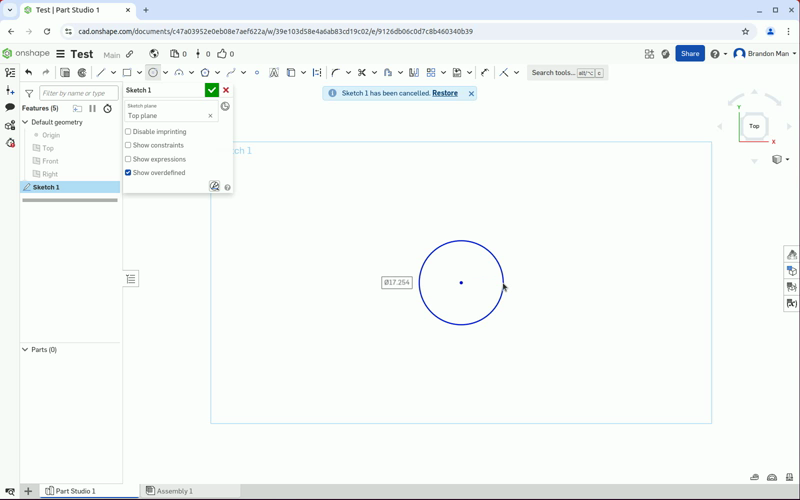
mouse_move(461, 265)
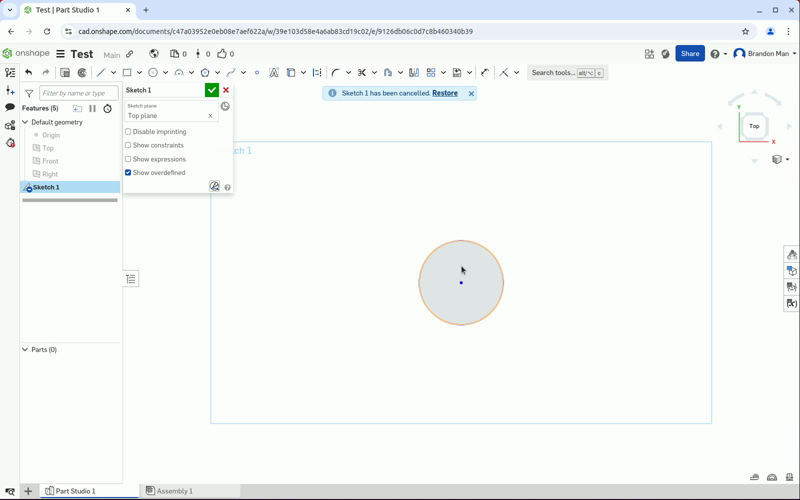
click(461, 265)
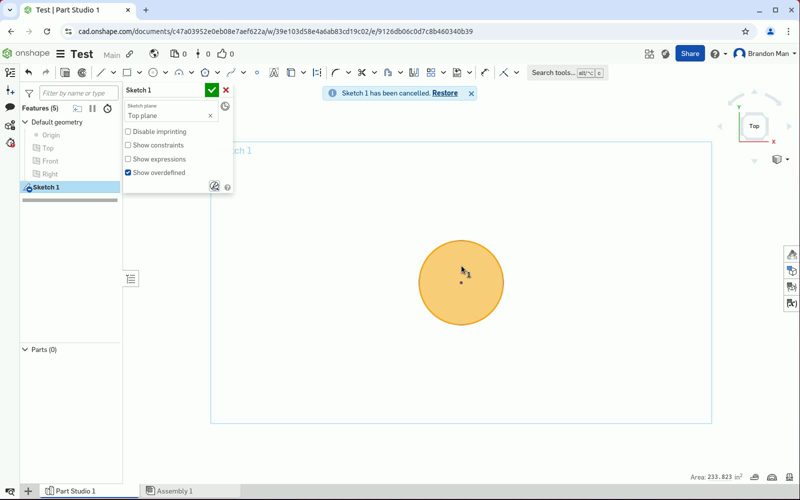
mouse_move(73, 352)
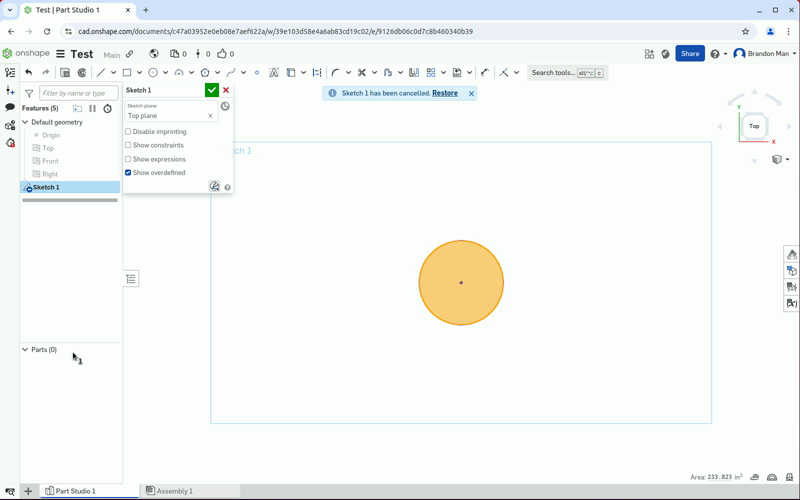
key(shift+y)
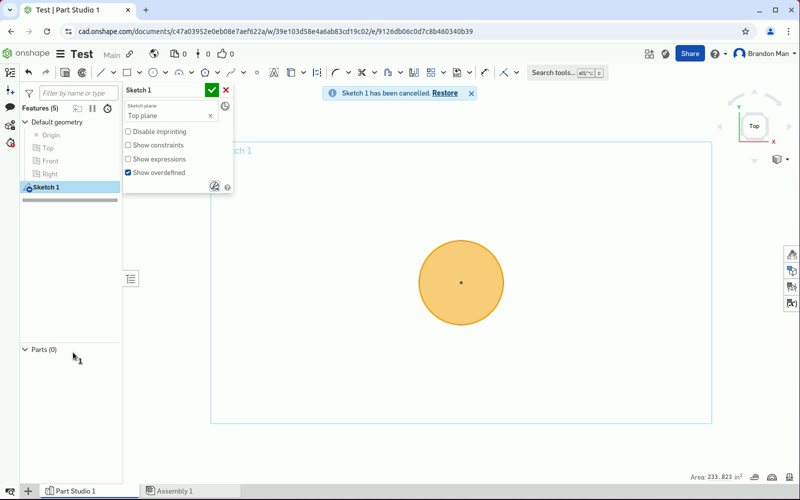
key(shift+e)
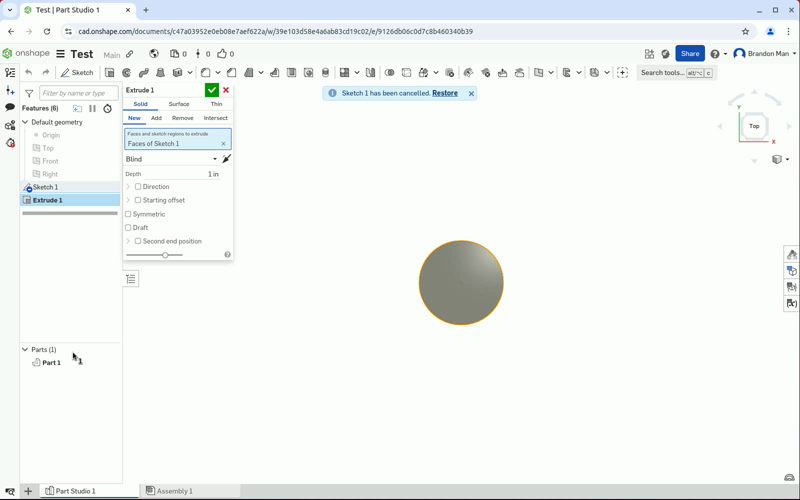
mouse_move(143, 106)
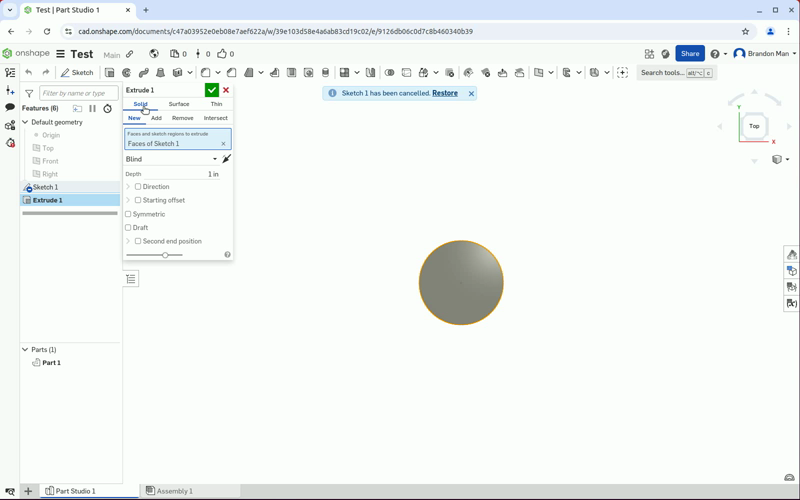
click(143, 106)
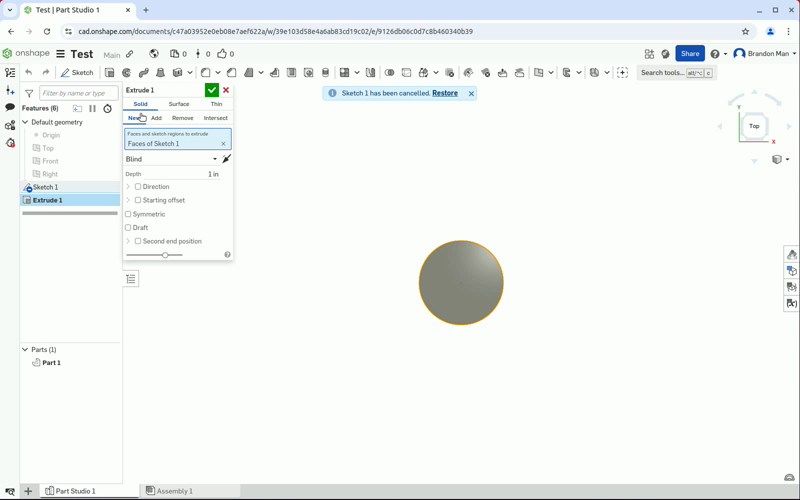
mouse_move(137, 120)
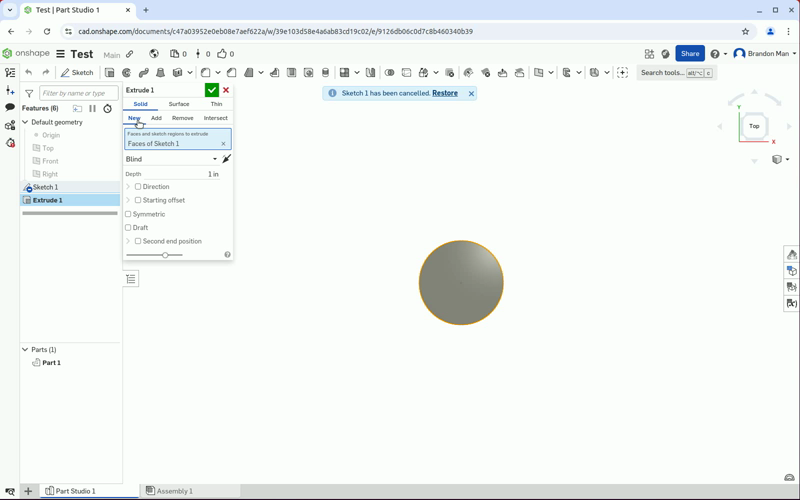
click(137, 120)
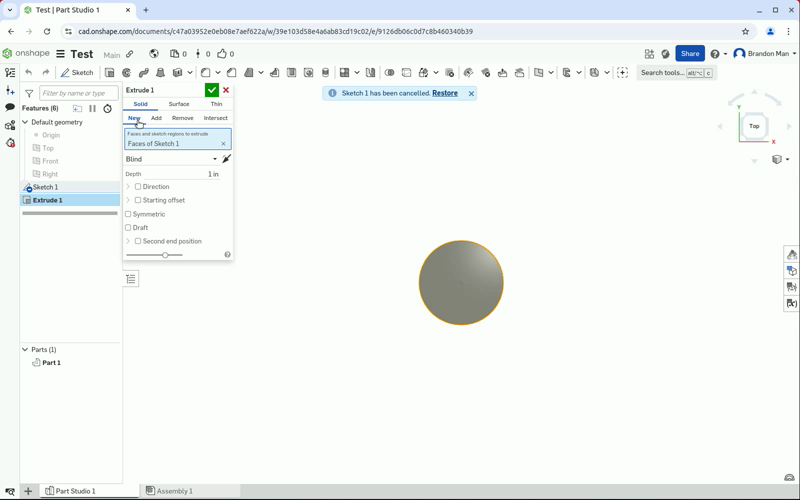
key(tab, 4)
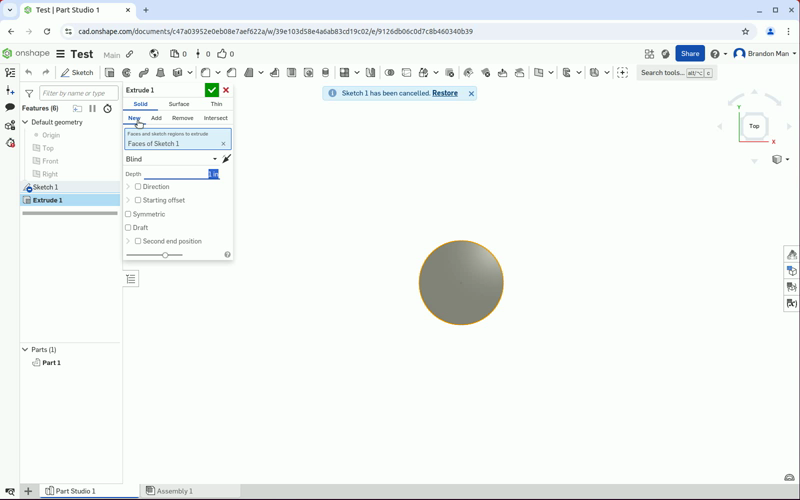
text(7.462)
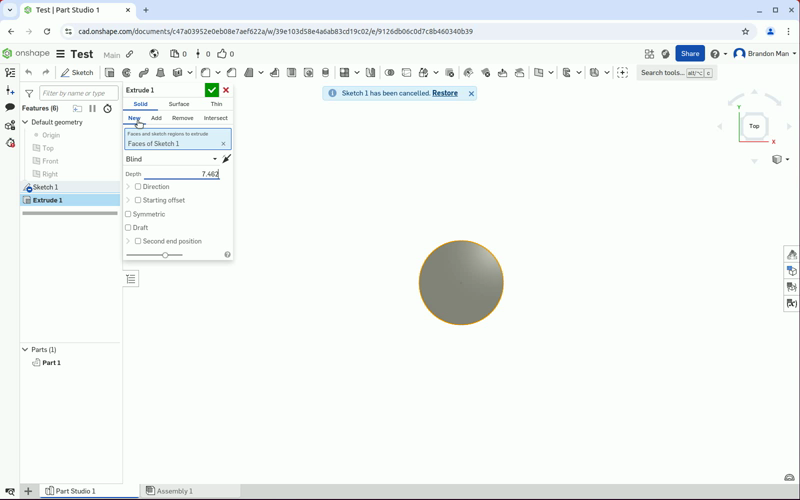
key(enter)
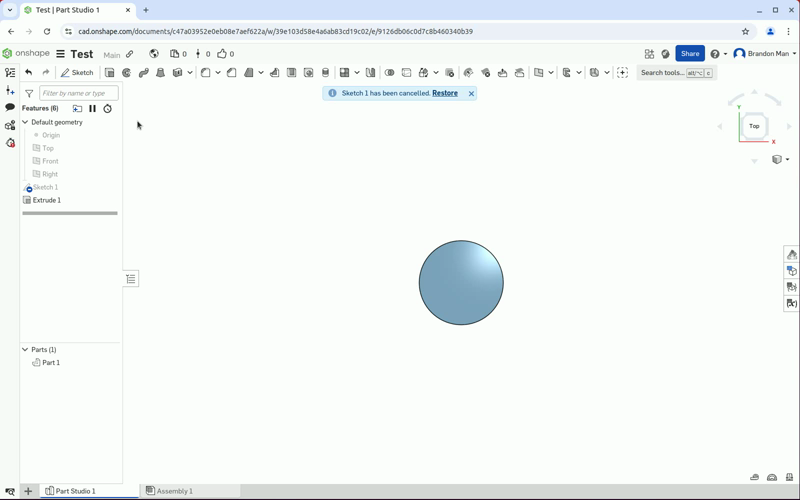
key(shift+h)
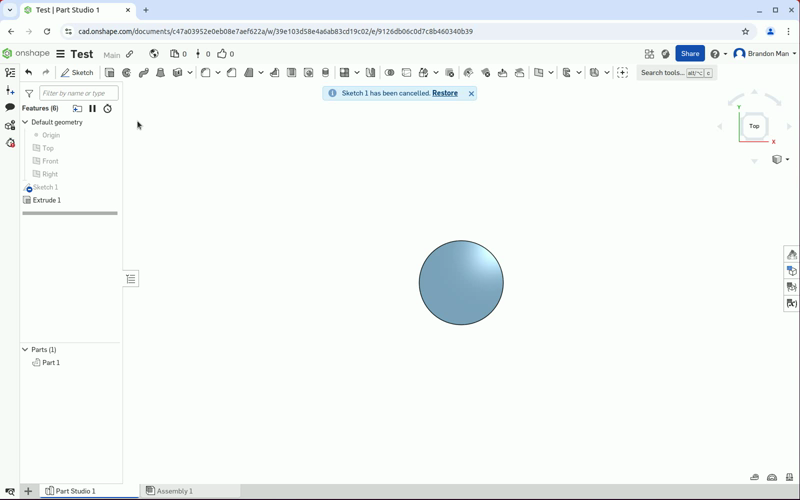
key(shift+h)
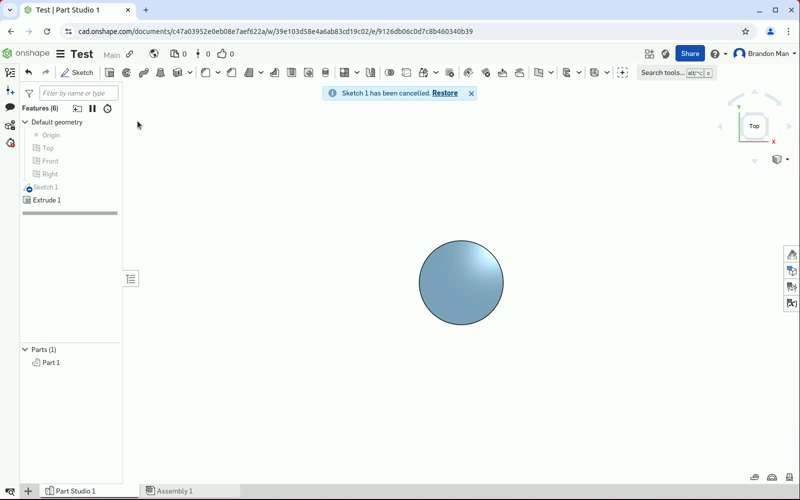
mouse_move(73, 189)
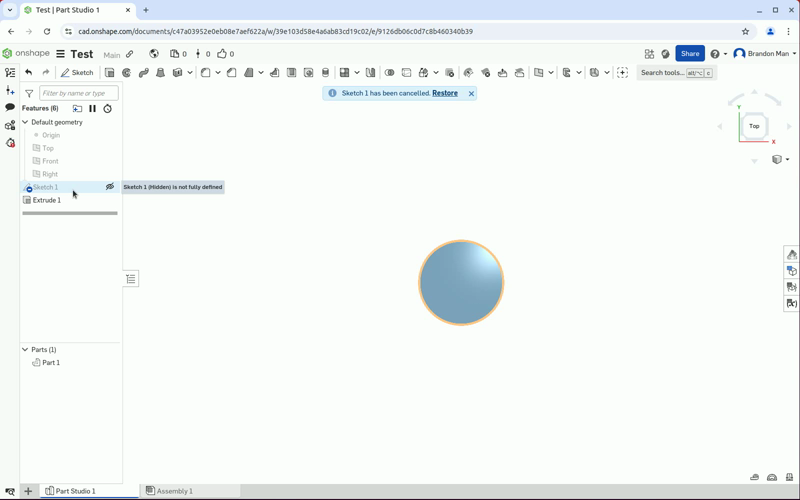
click(73, 189)
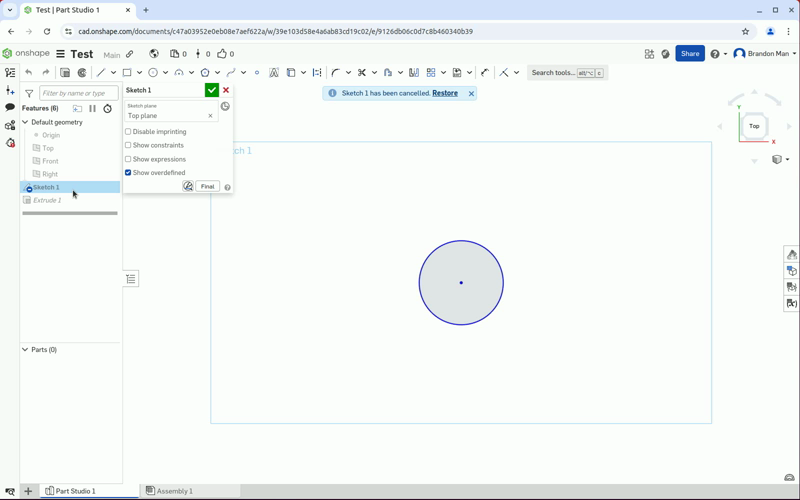
mouse_move(229, 92)
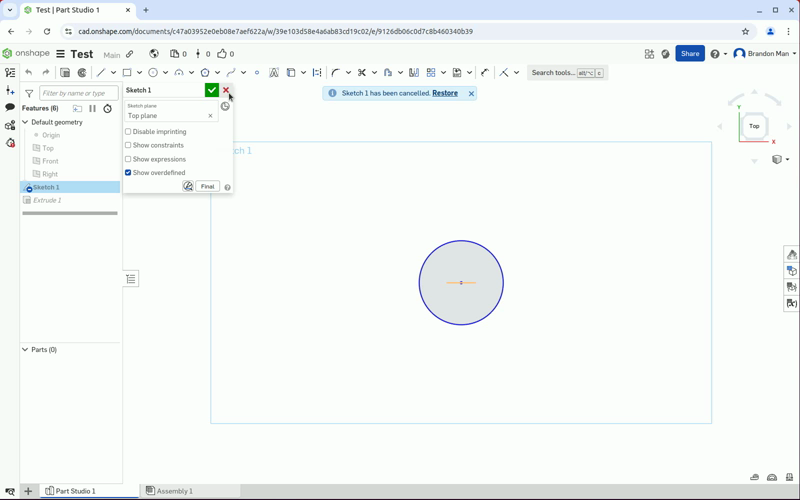
click(229, 92)
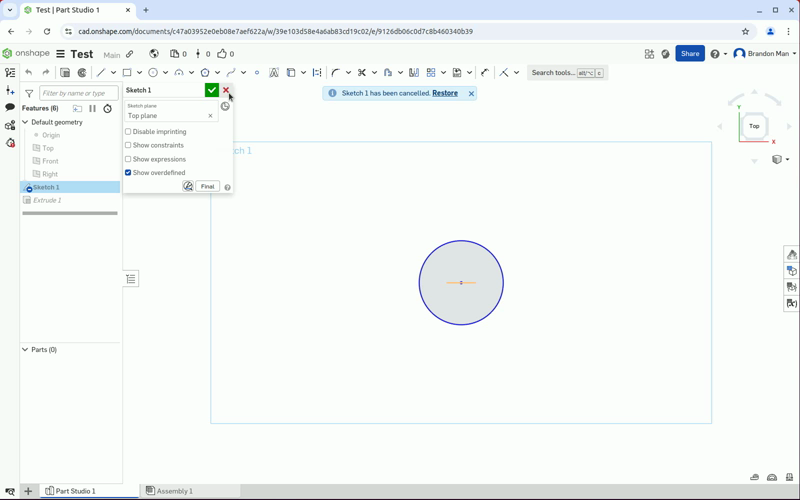
key(shift+s)
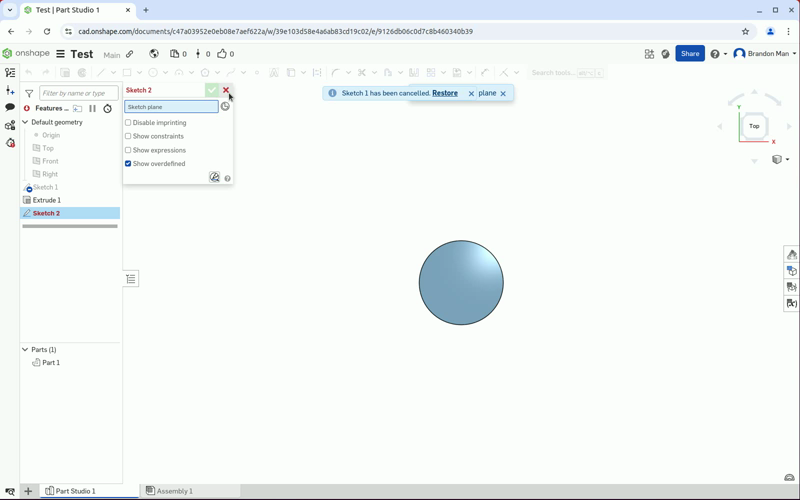
mouse_move(73, 150)
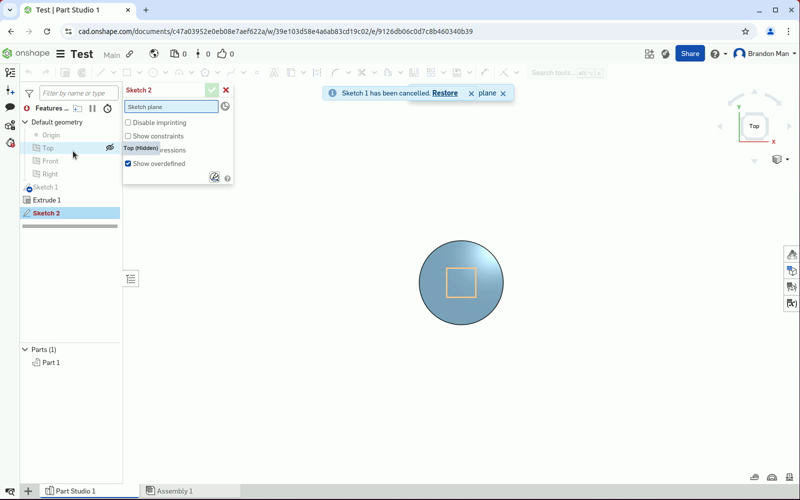
click(73, 150)
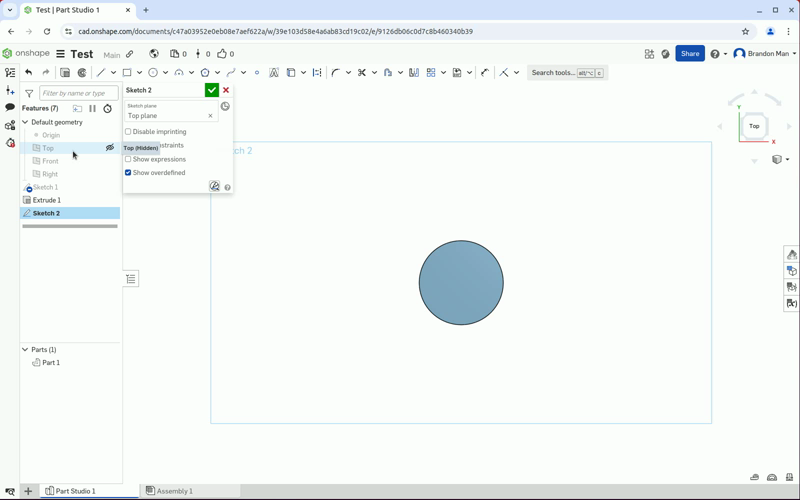
mouse_move(73, 352)
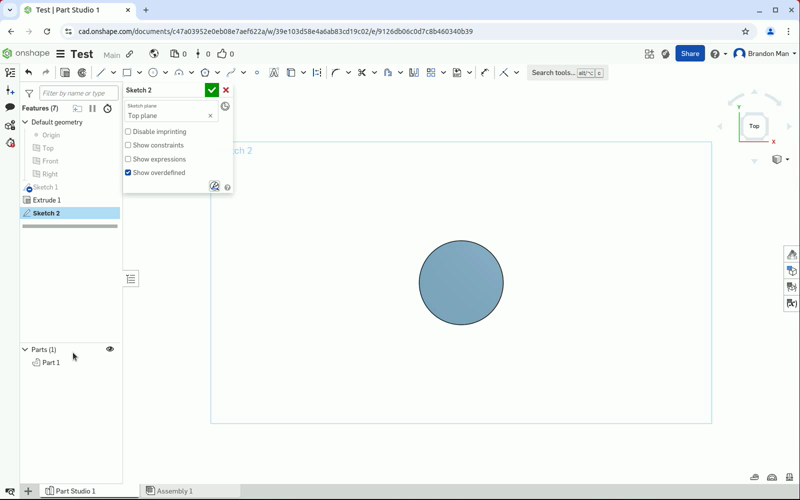
key(y)
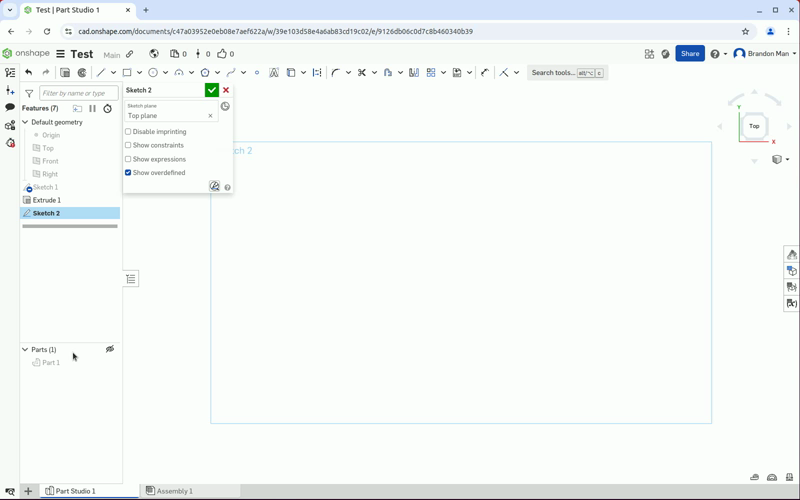
key(c)
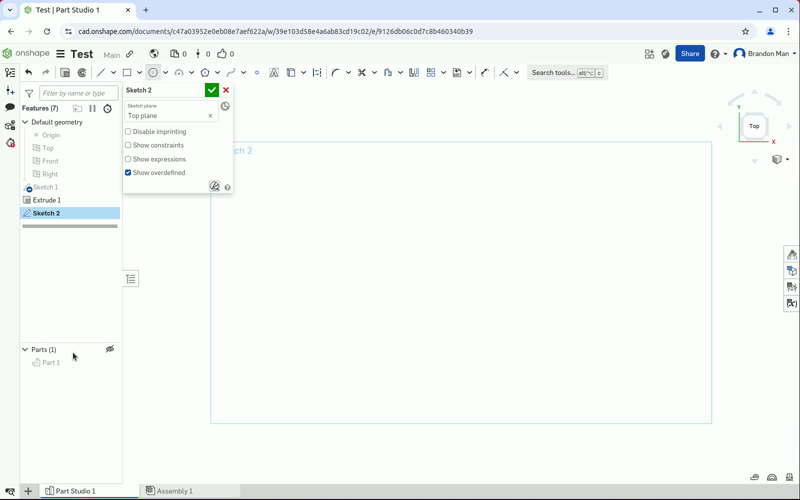
key_down(shift)
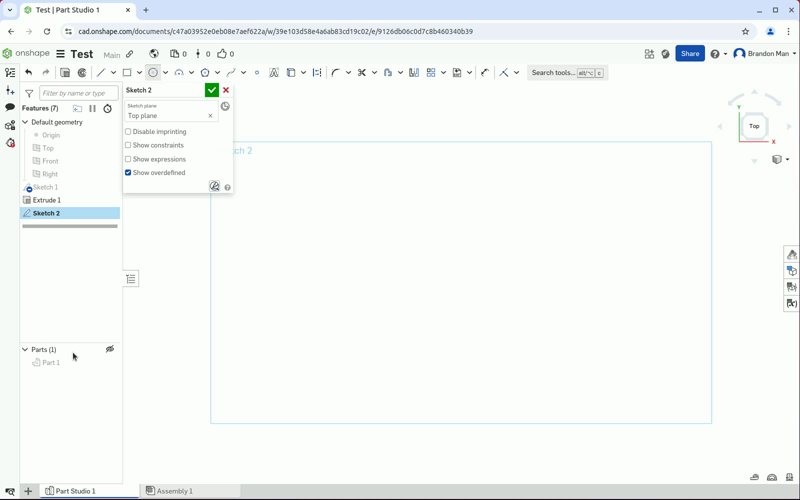
mouse_move(460, 282)
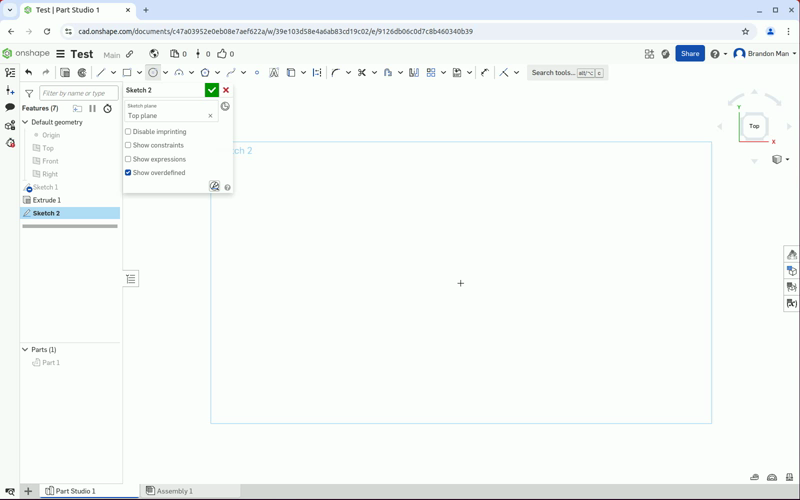
click(460, 282)
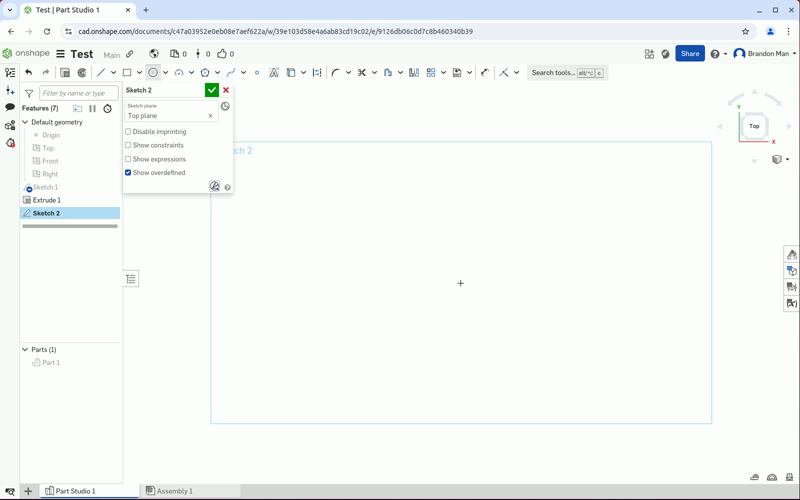
key_up(shift)
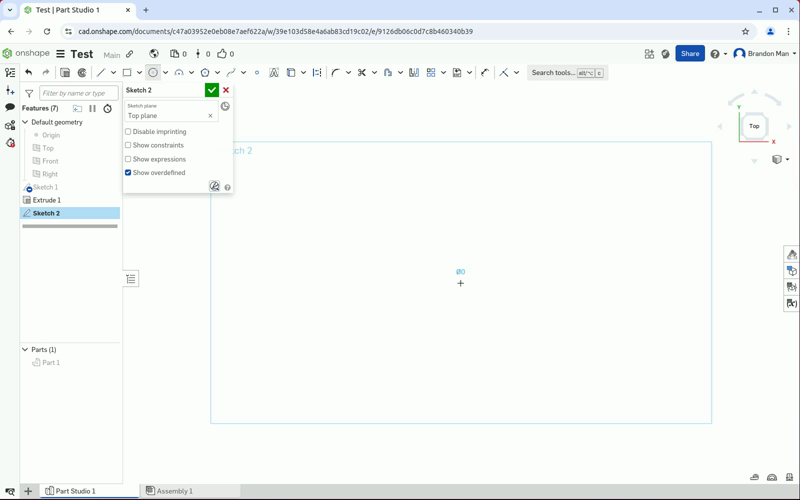
mouse_move(512, 282)
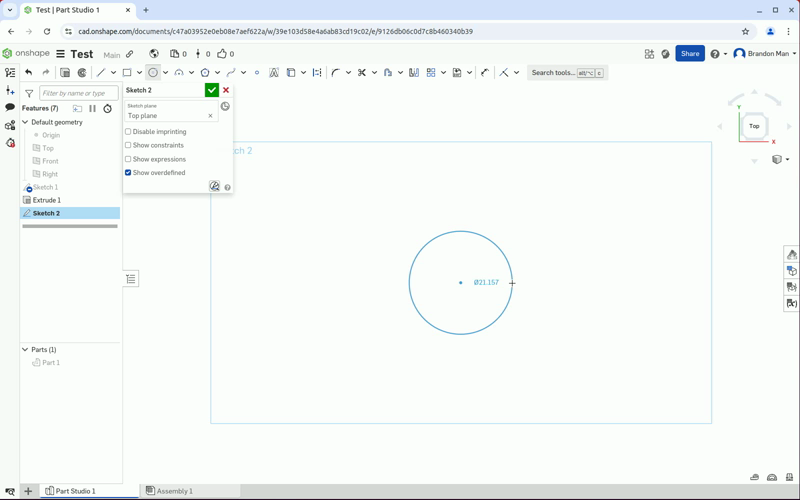
click(512, 282)
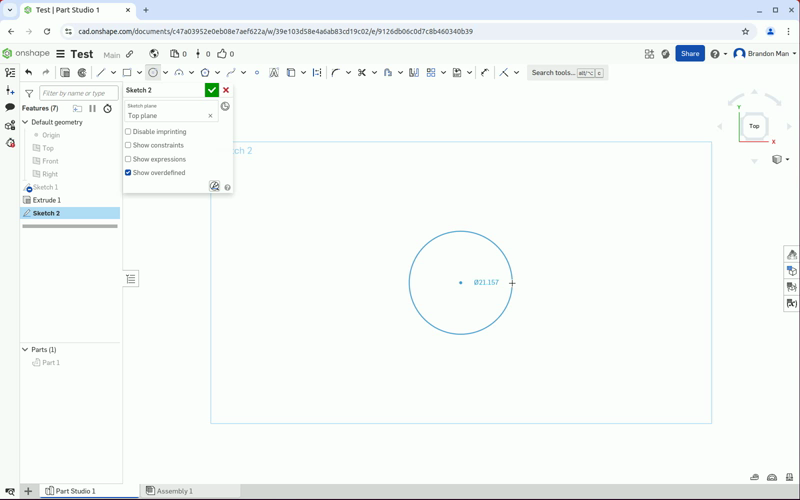
key(esc)
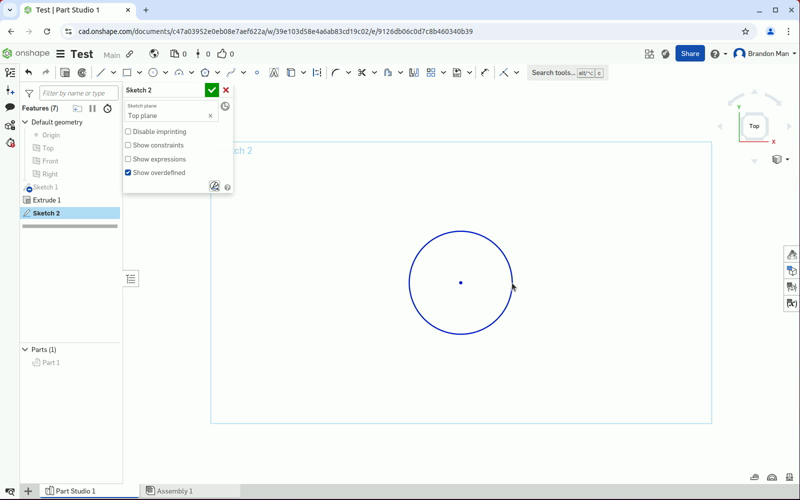
key(c)
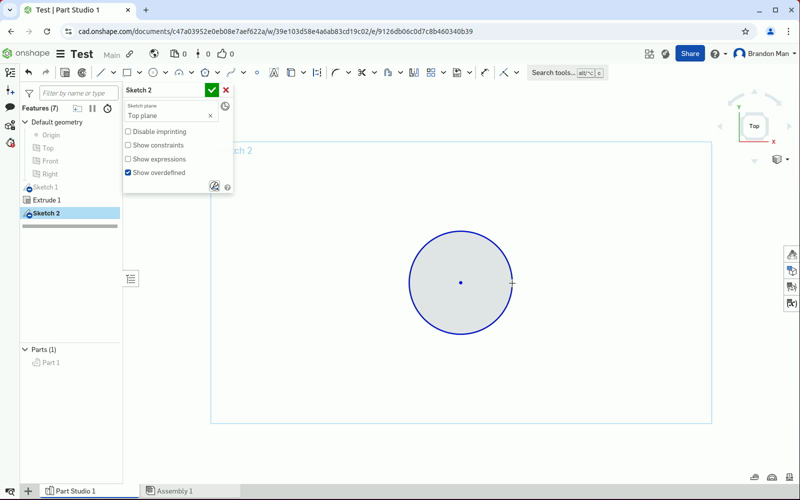
key_down(shift)
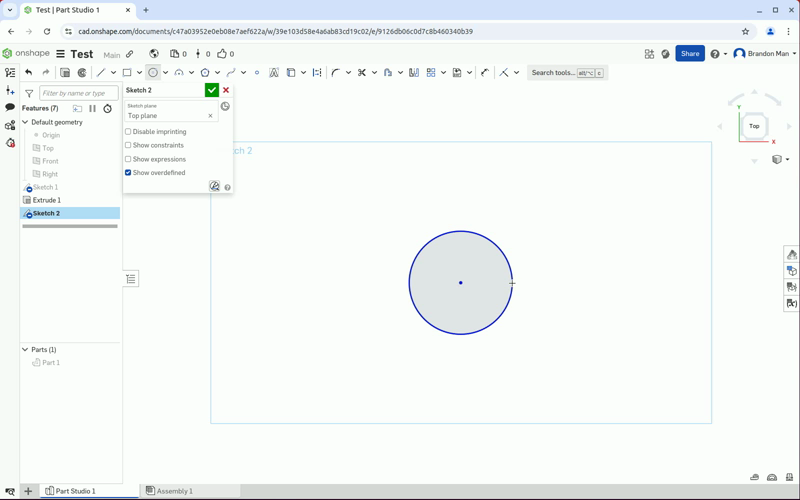
mouse_move(460, 282)
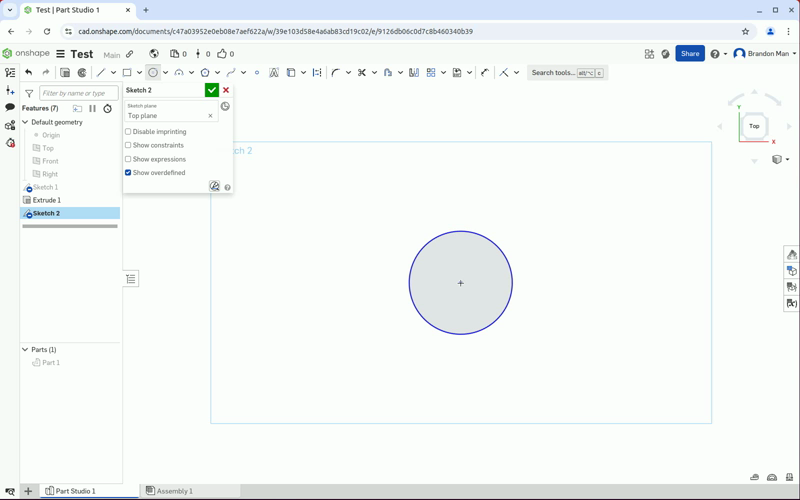
click(460, 282)
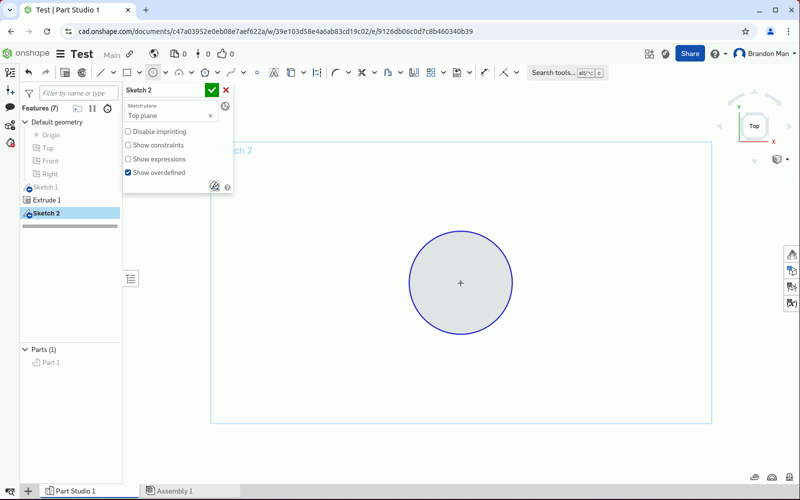
key_up(shift)
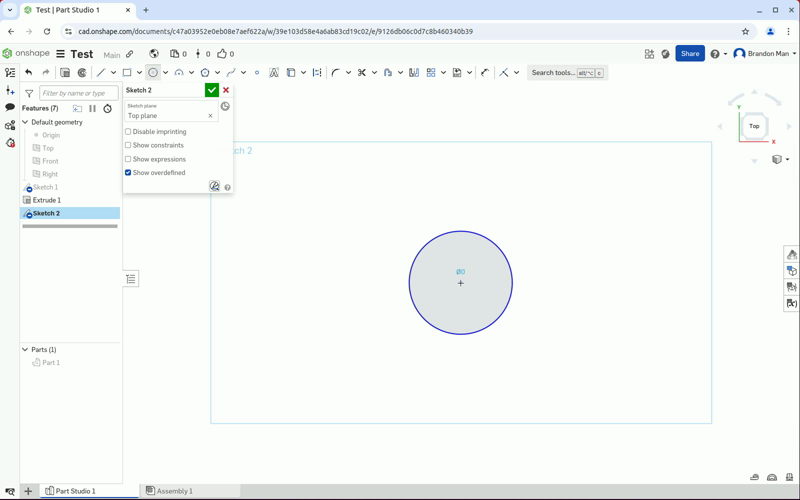
mouse_move(501, 282)
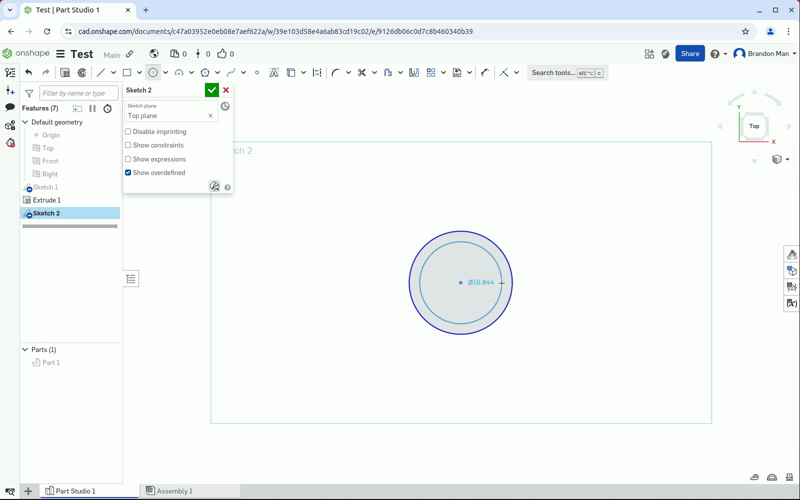
click(501, 282)
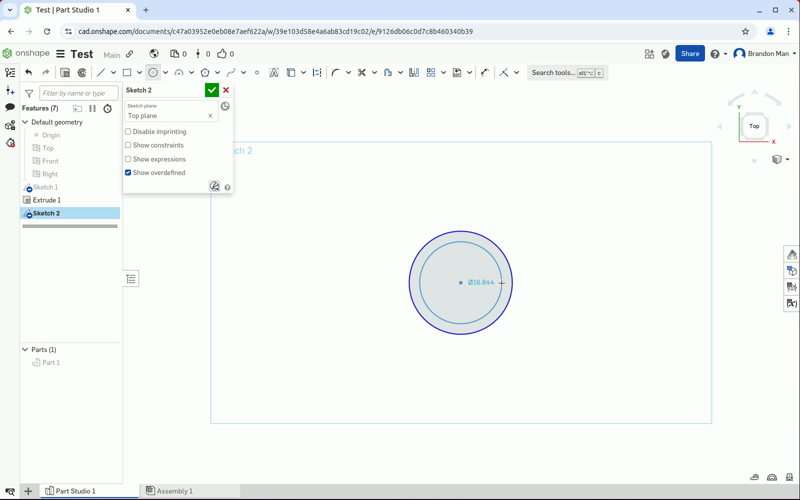
key(esc)
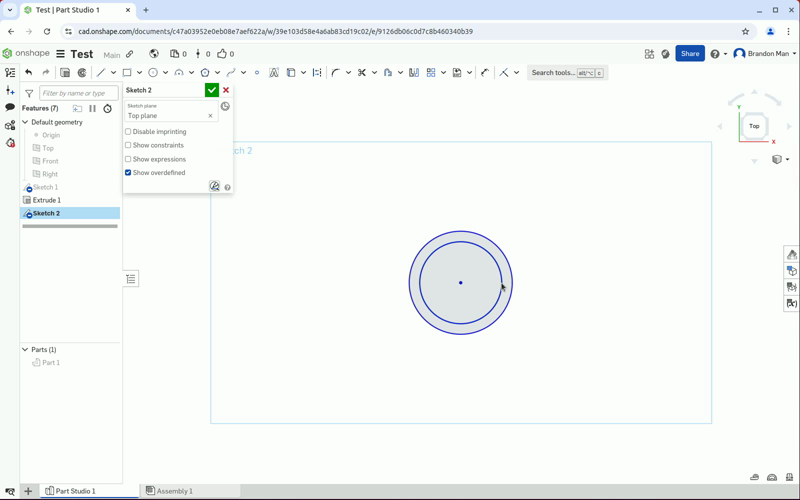
mouse_move(492, 312)
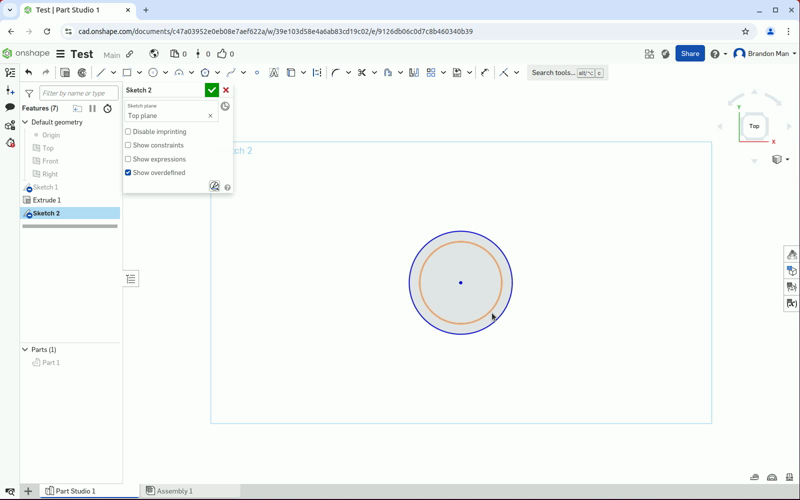
click(492, 312)
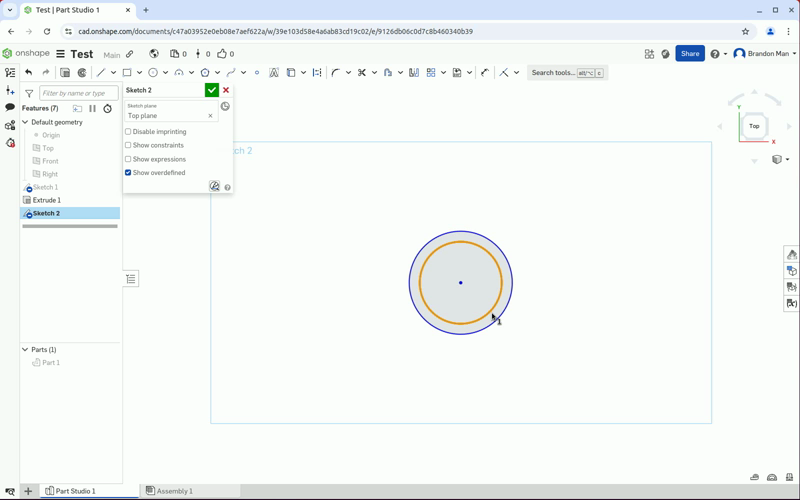
mouse_move(73, 352)
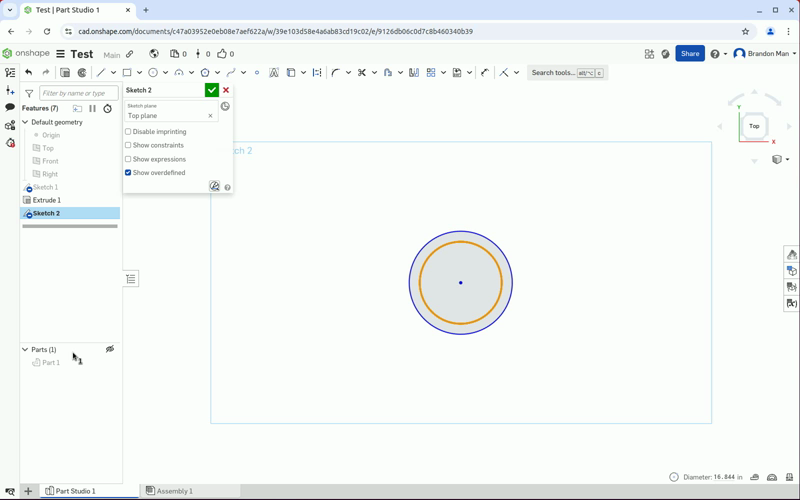
key(shift+y)
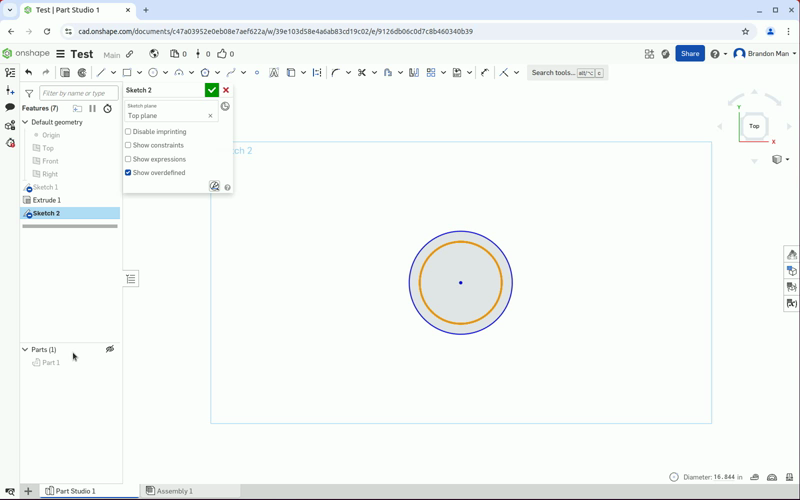
key(shift+e)
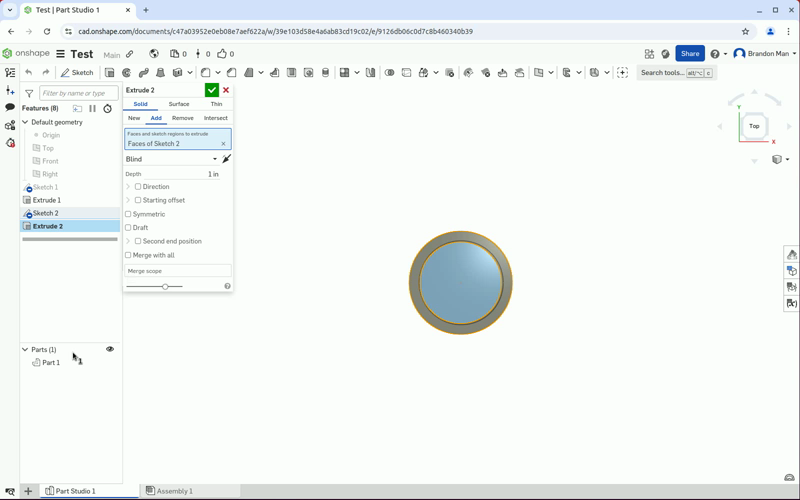
mouse_move(143, 106)
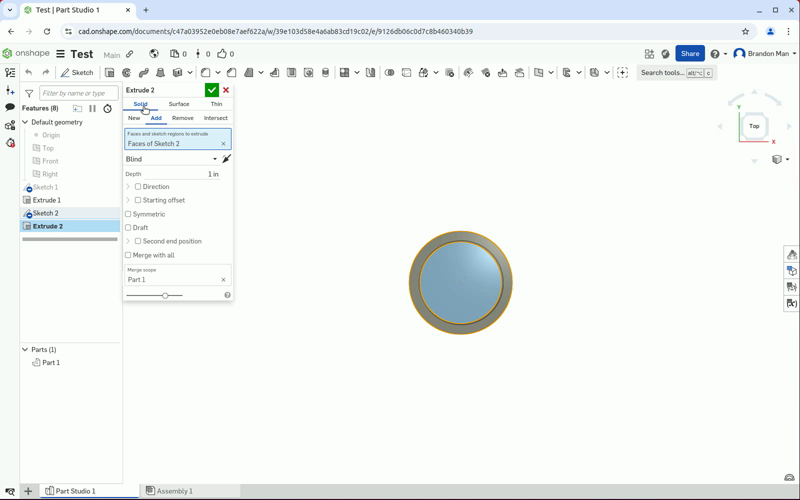
click(143, 106)
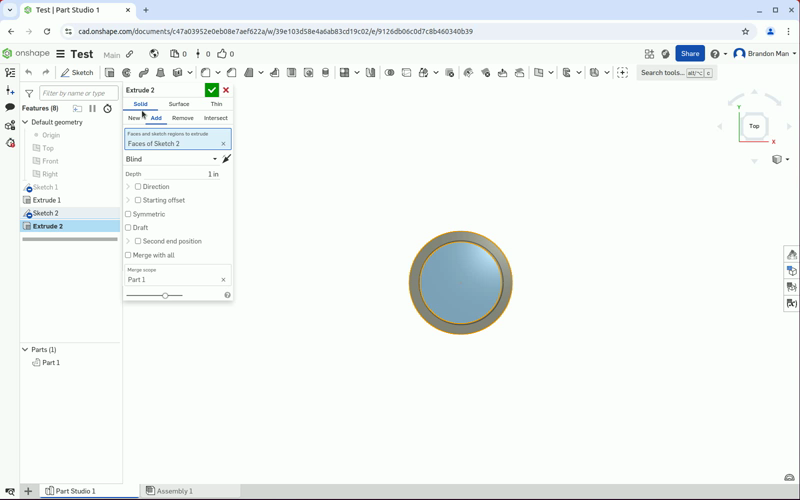
mouse_move(137, 120)
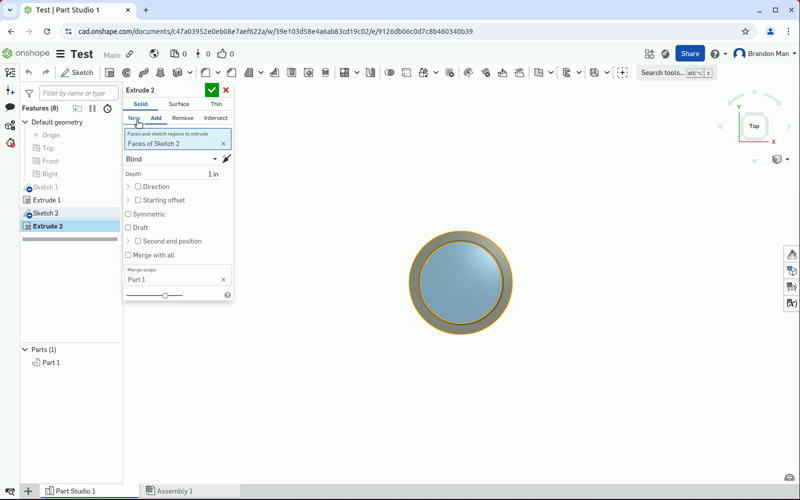
click(137, 120)
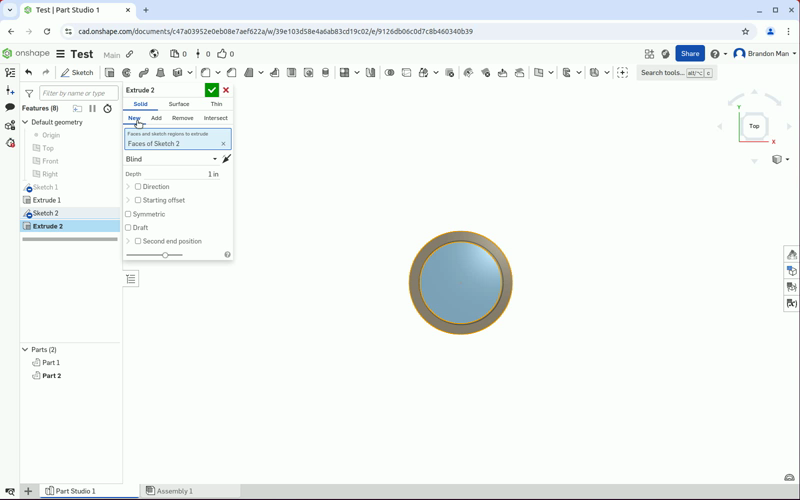
key(tab, 4)
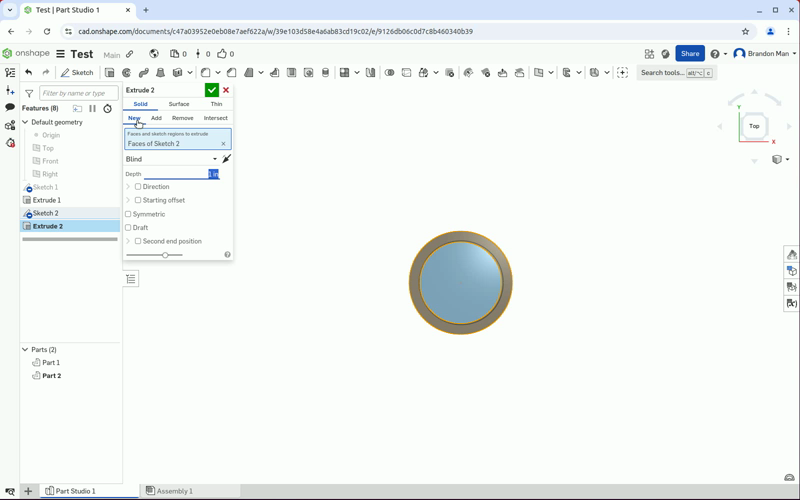
text(4.092)
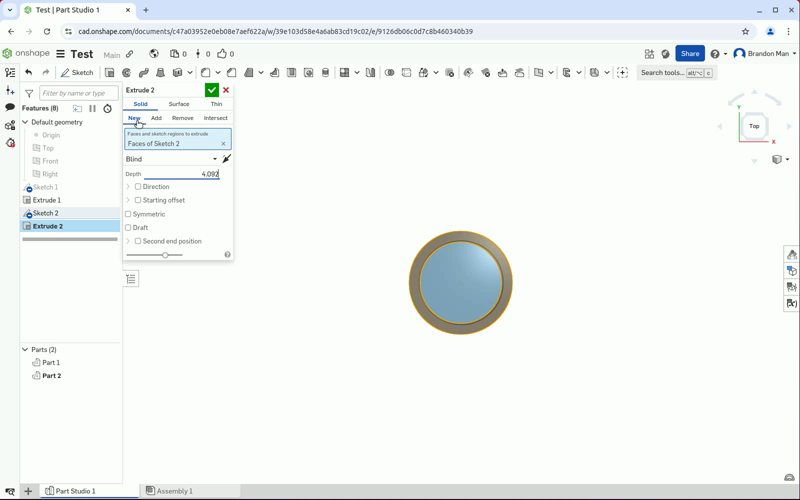
key(enter)
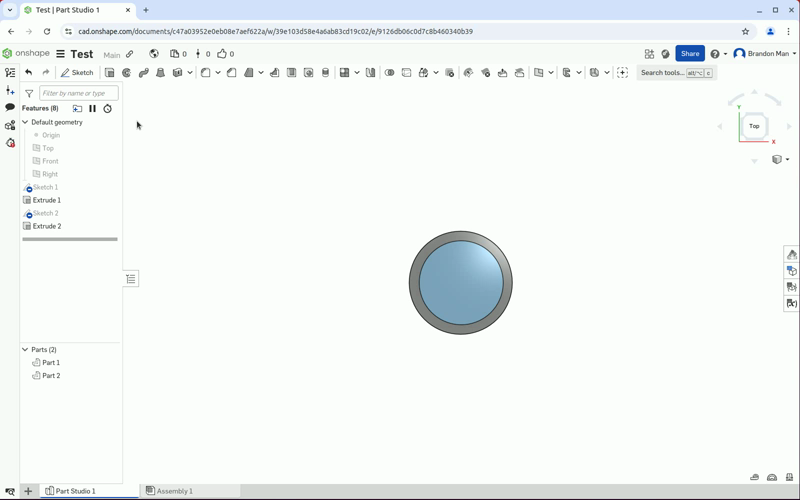
key(shift+h)
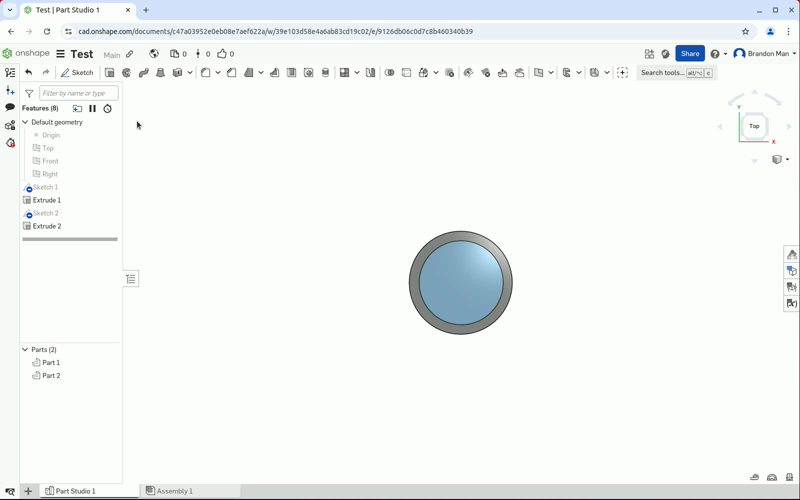
key(shift+h)
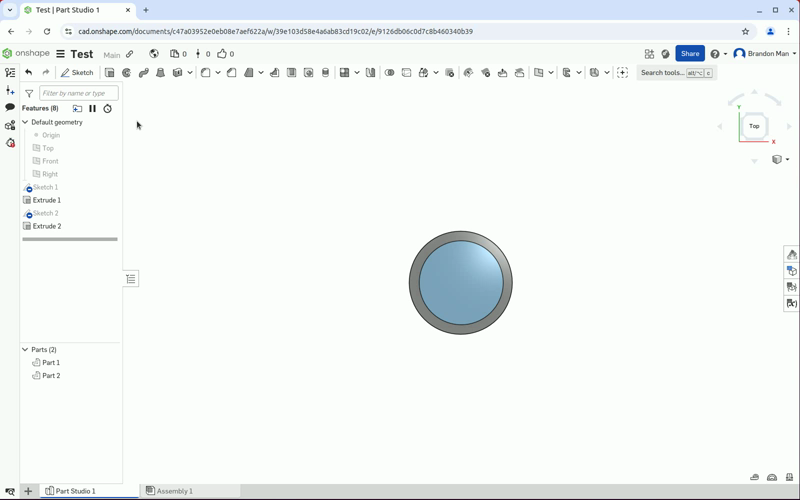
mouse_move(73, 189)
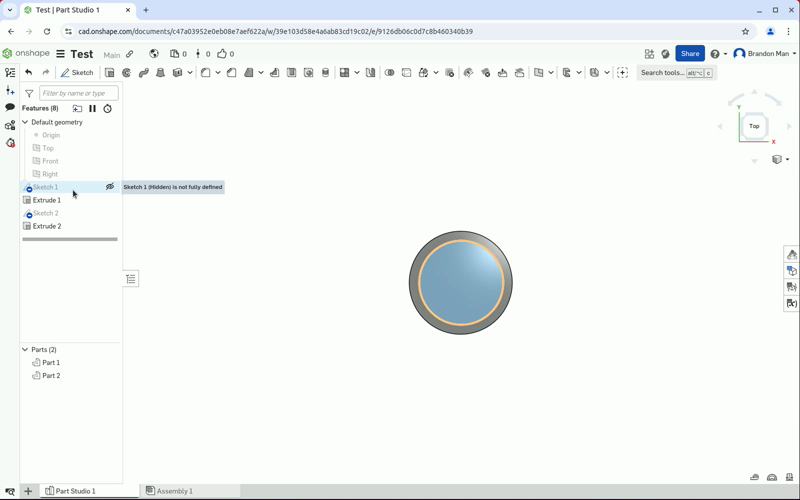
click(73, 189)
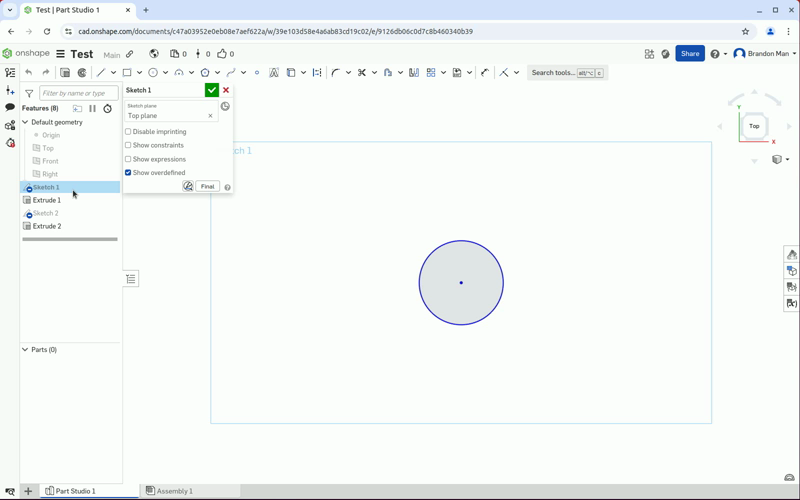
mouse_move(229, 92)
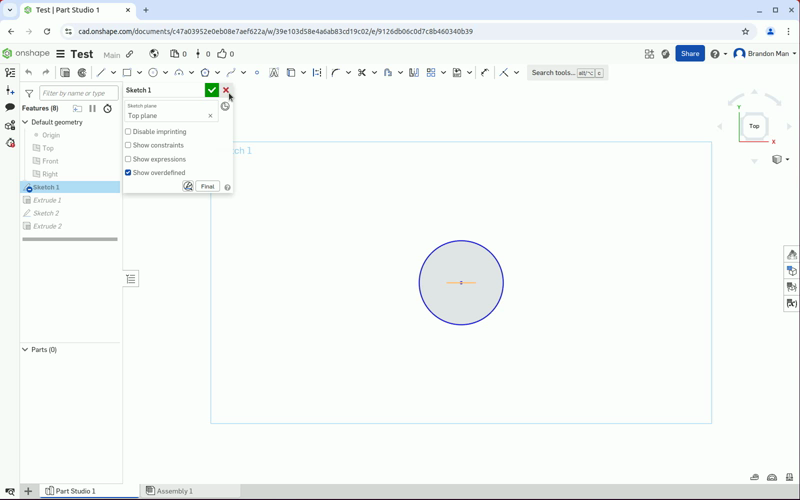
click(229, 92)
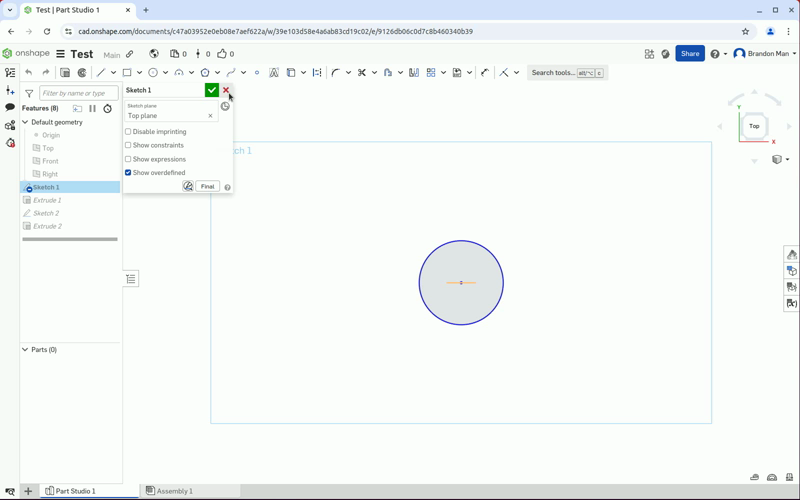
key(shift+s)
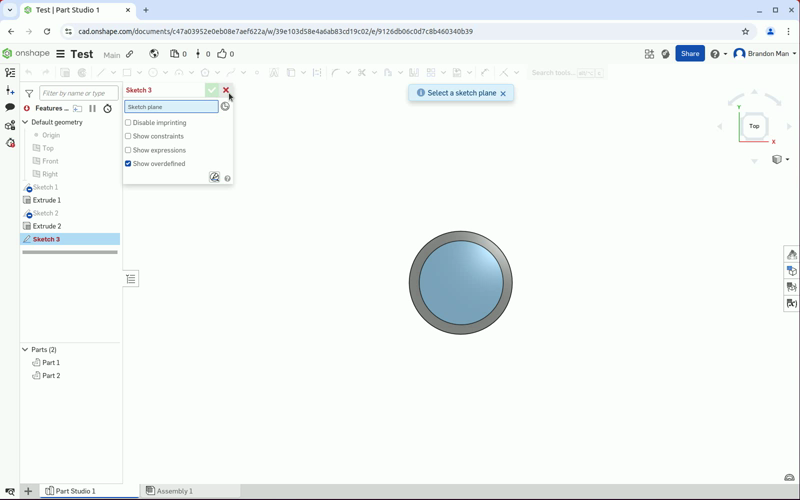
mouse_move(73, 150)
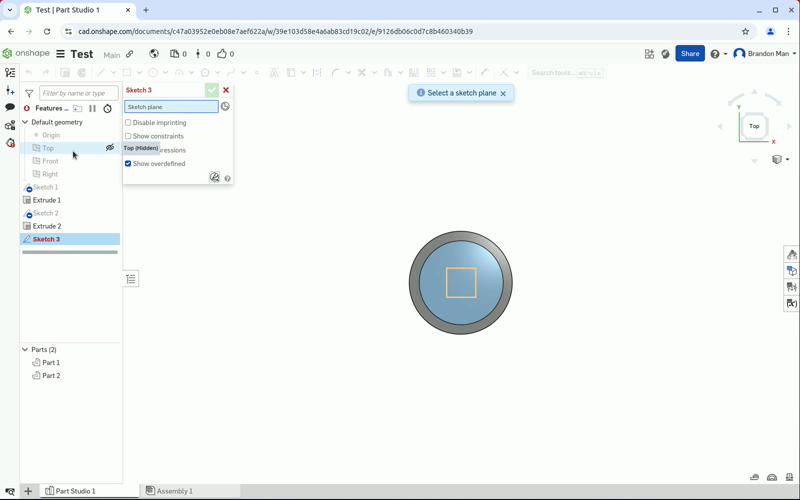
click(73, 150)
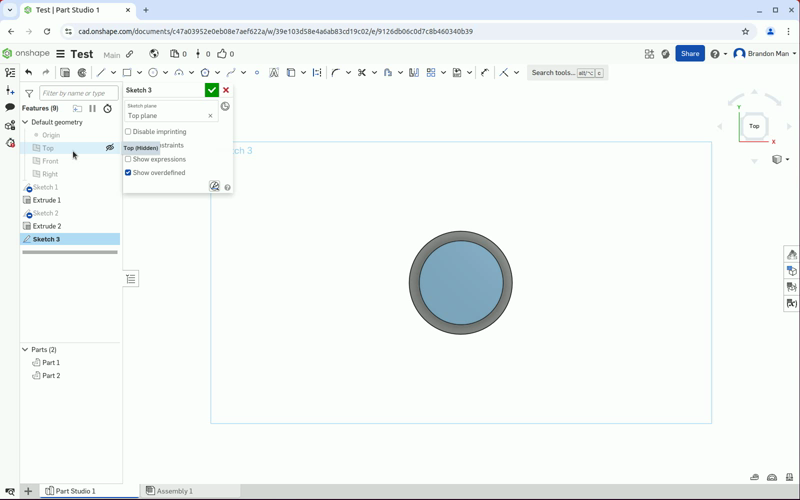
mouse_move(73, 352)
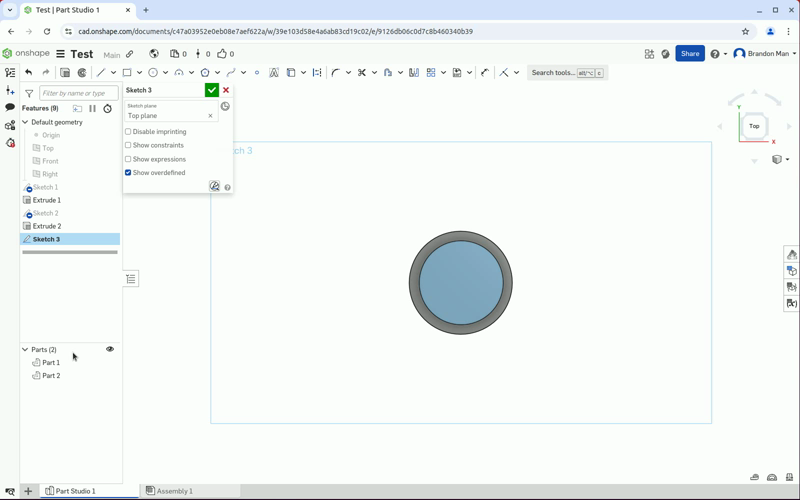
key(y)
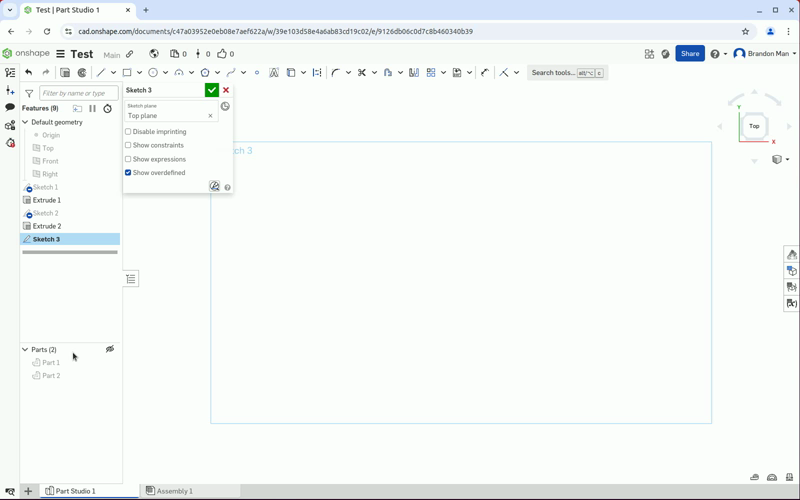
key(c)
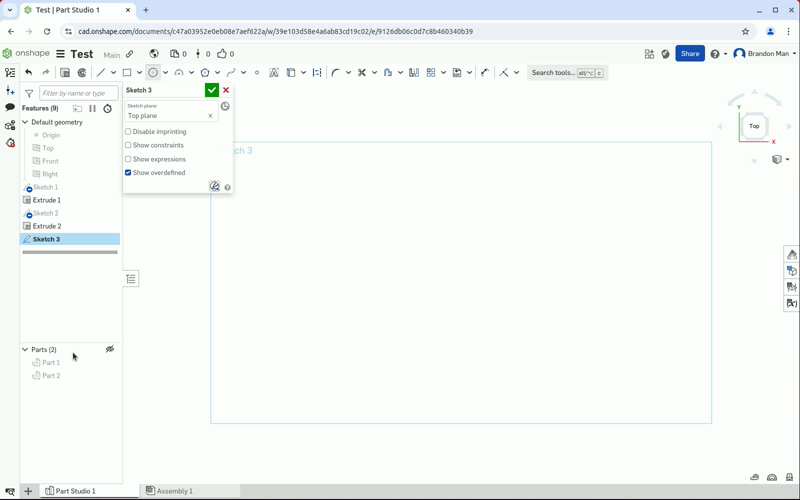
key_down(shift)
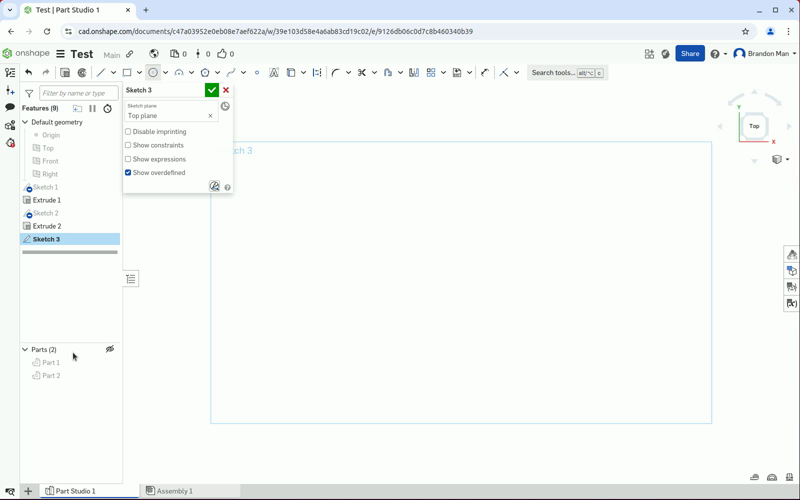
mouse_move(461, 282)
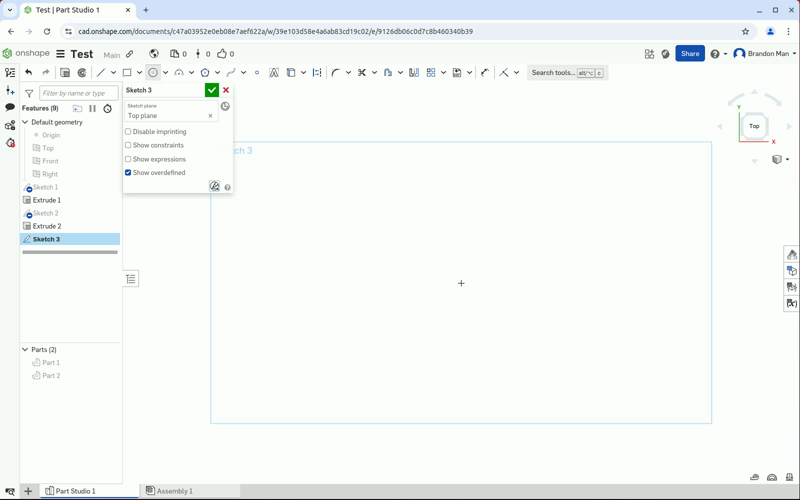
click(461, 282)
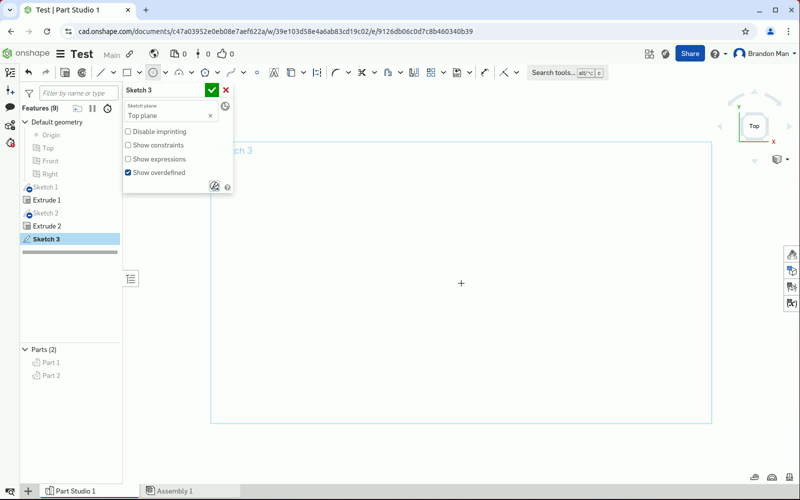
key_up(shift)
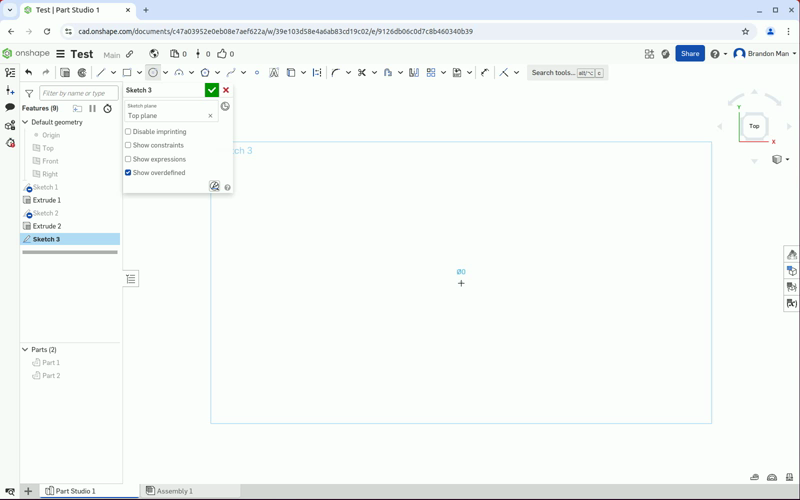
mouse_move(572, 282)
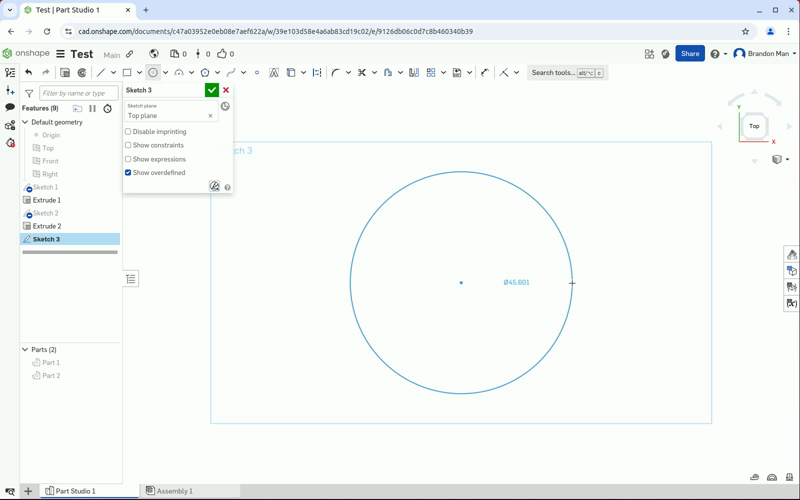
click(572, 282)
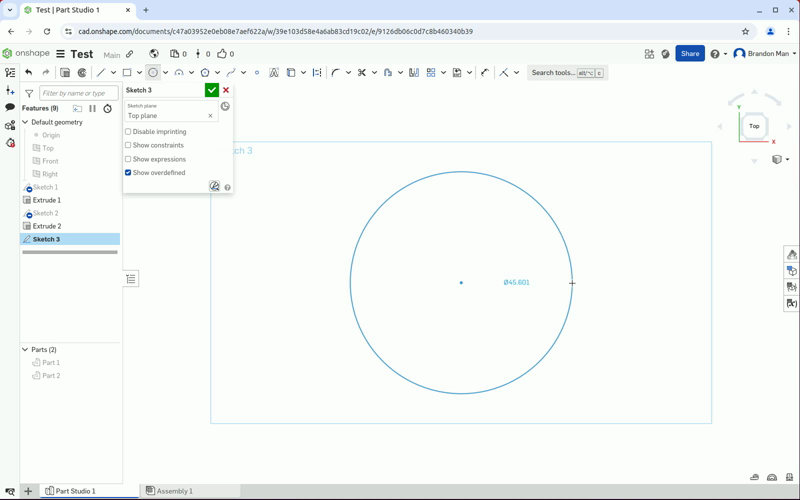
key(esc)
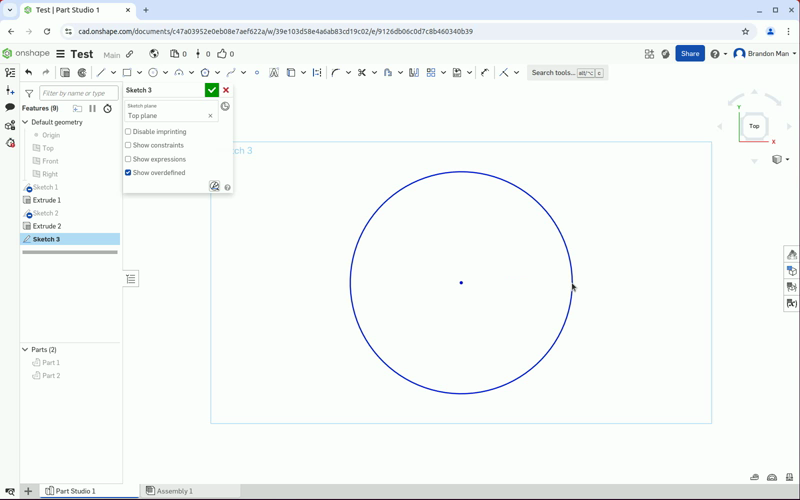
key(c)
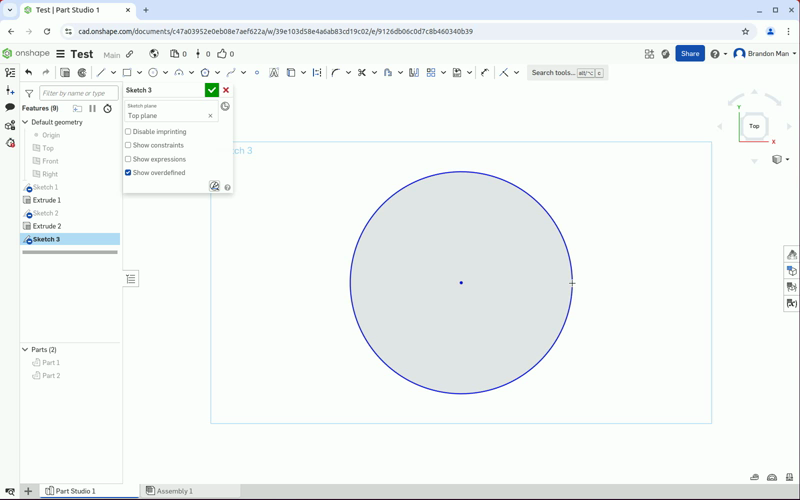
key_down(shift)
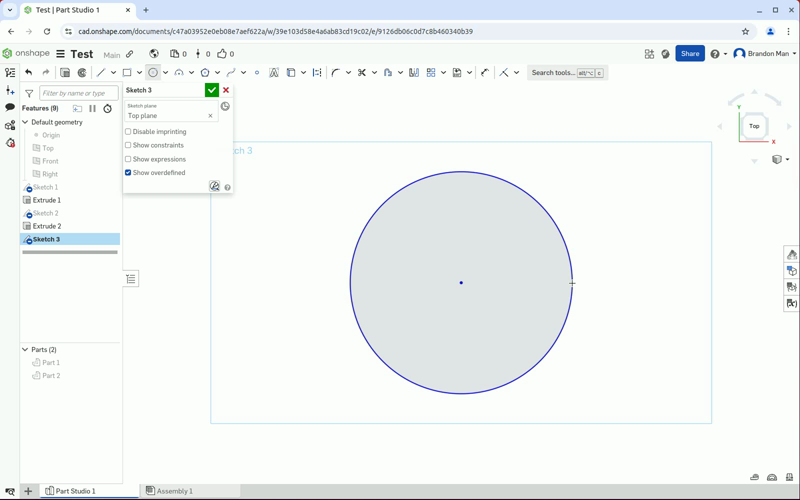
mouse_move(461, 282)
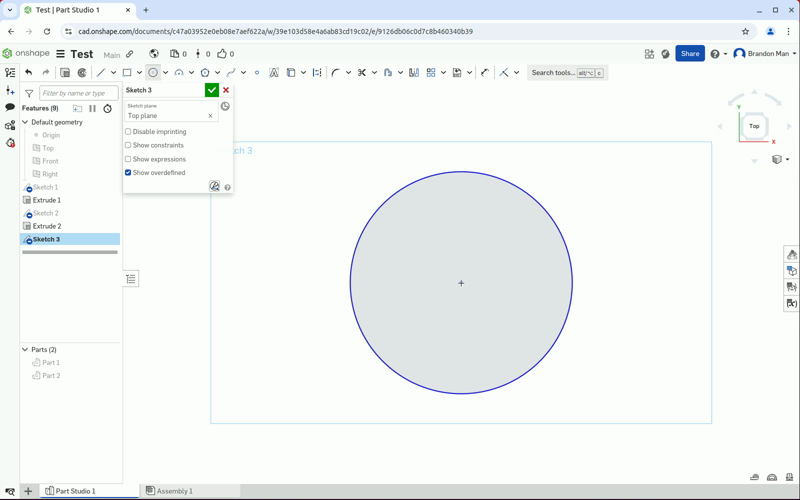
click(461, 282)
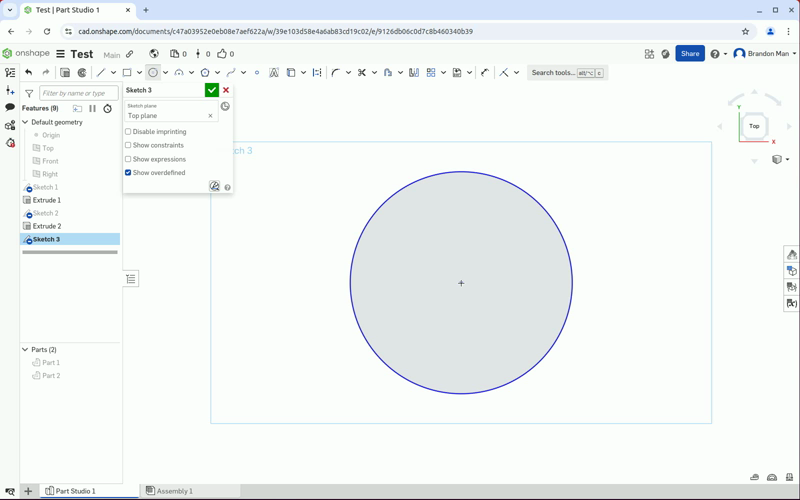
key_up(shift)
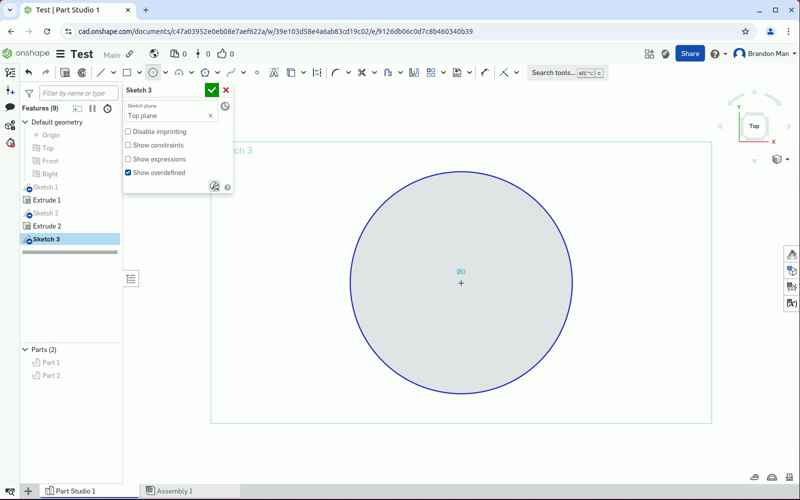
mouse_move(513, 282)
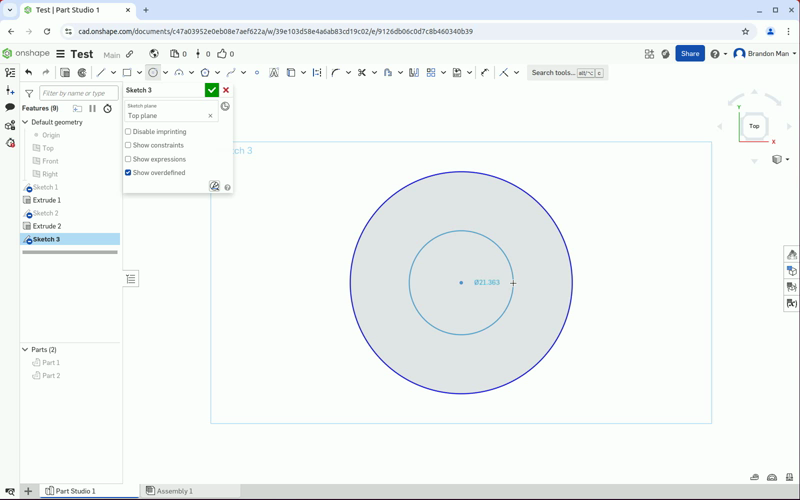
click(513, 282)
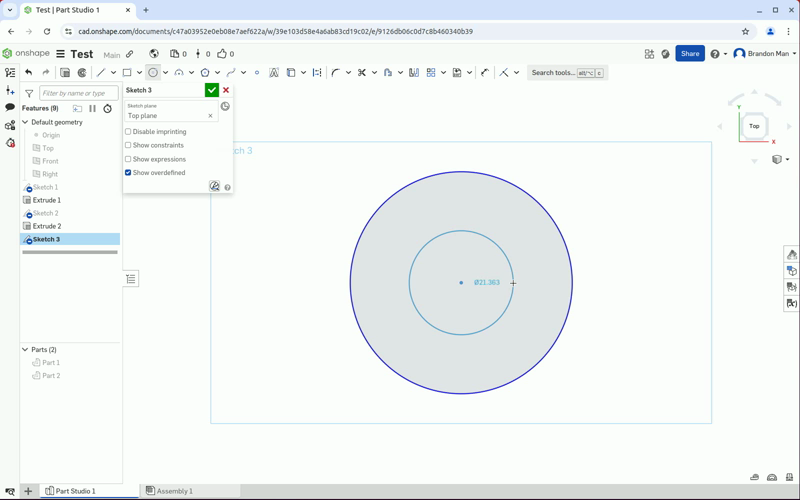
key(esc)
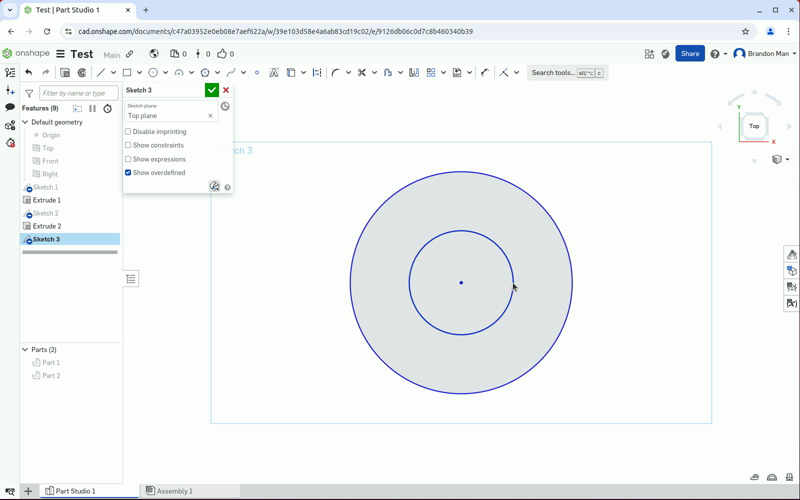
mouse_move(503, 355)
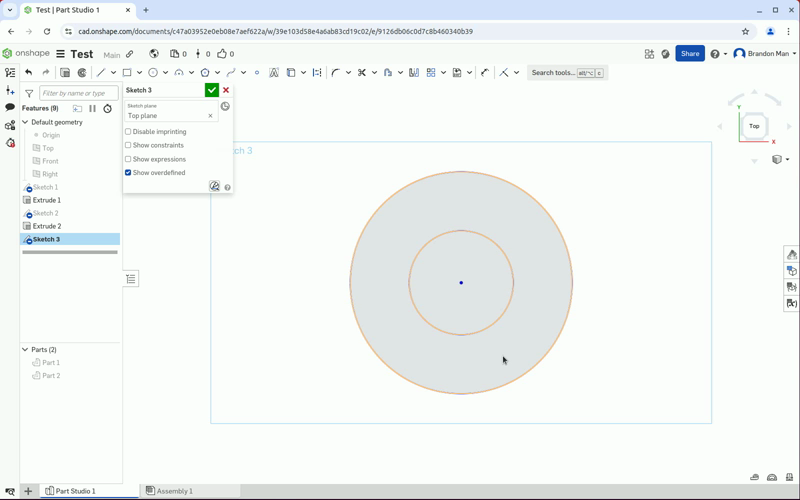
click(503, 355)
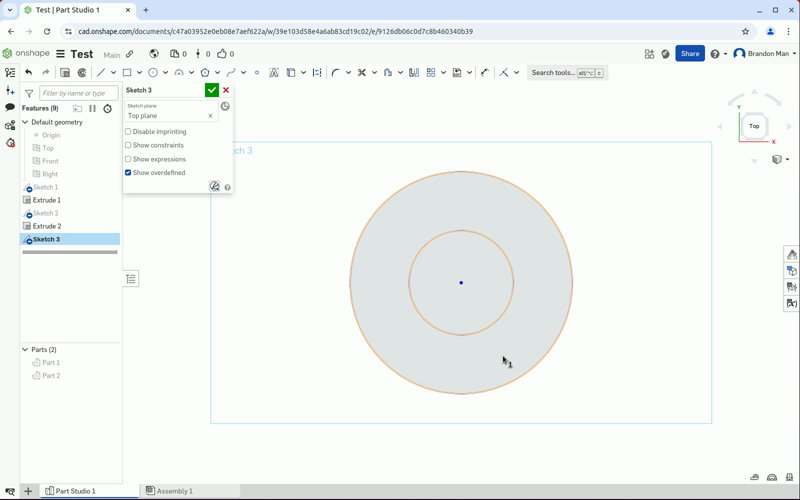
mouse_move(73, 352)
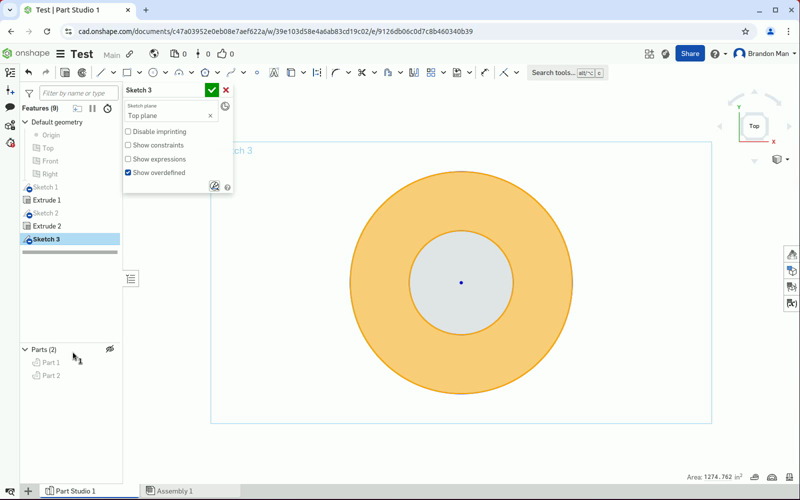
key(shift+y)
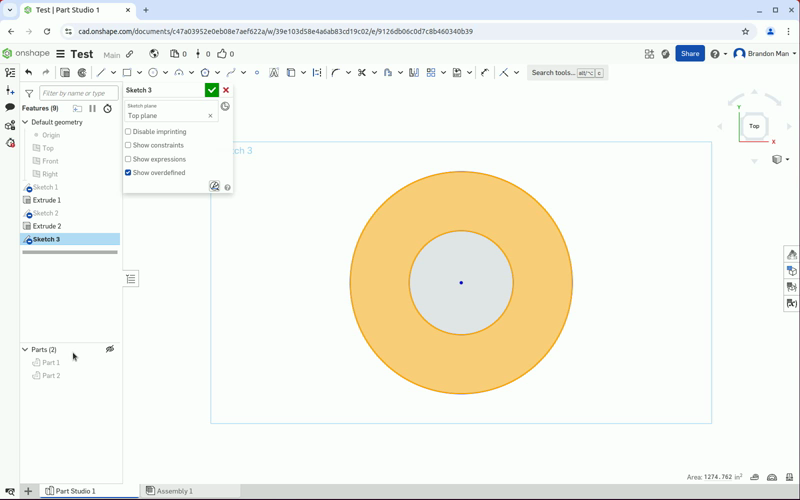
key(shift+e)
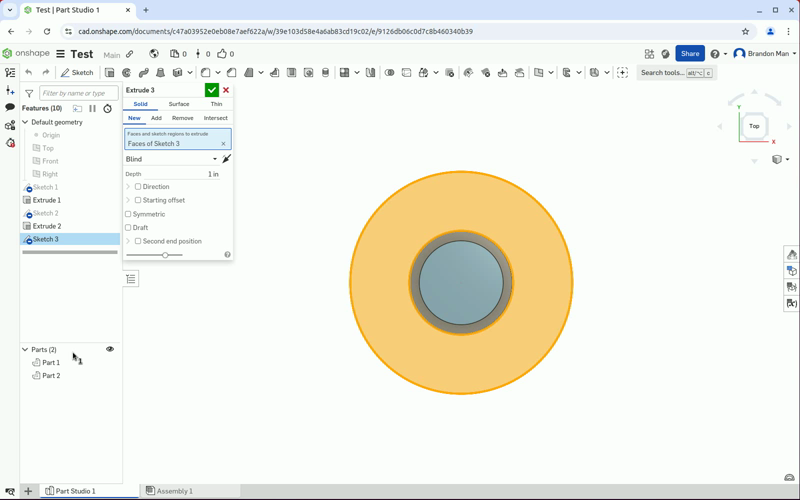
mouse_move(143, 106)
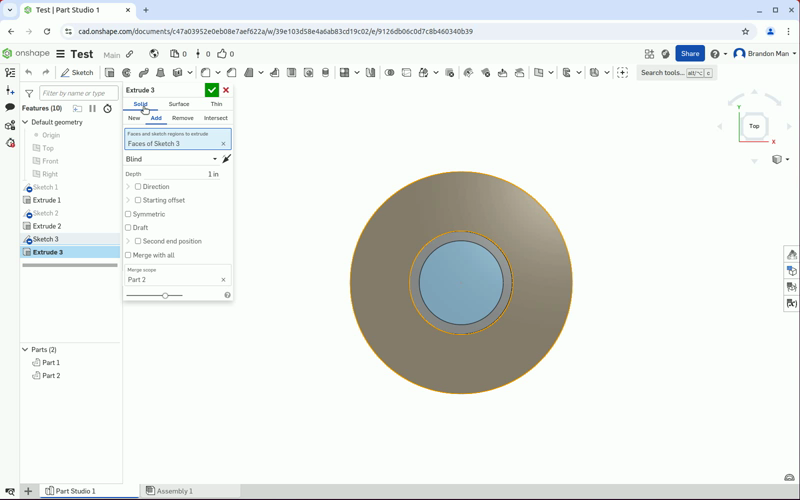
click(143, 106)
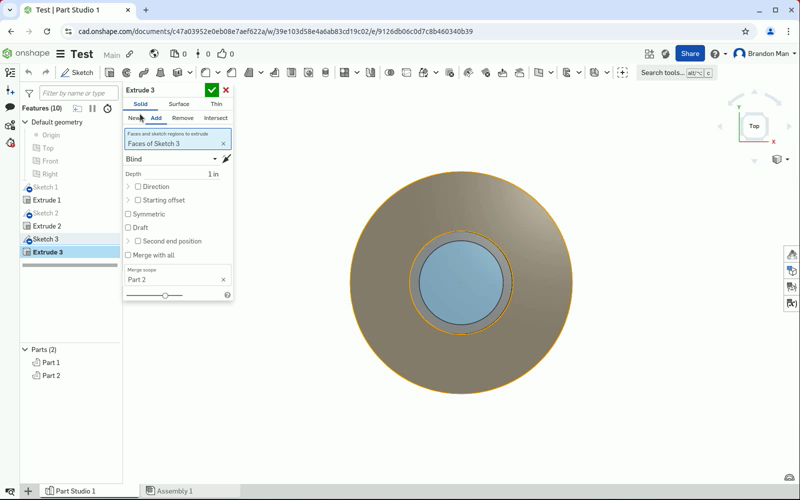
mouse_move(137, 120)
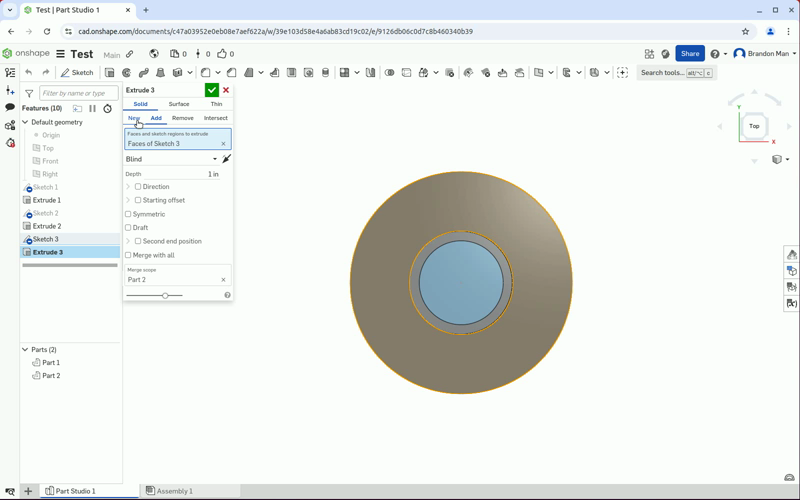
click(137, 120)
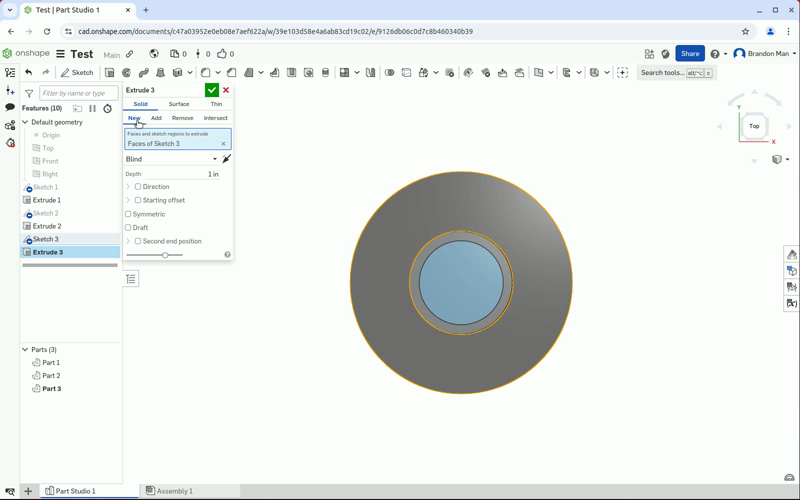
key(tab, 4)
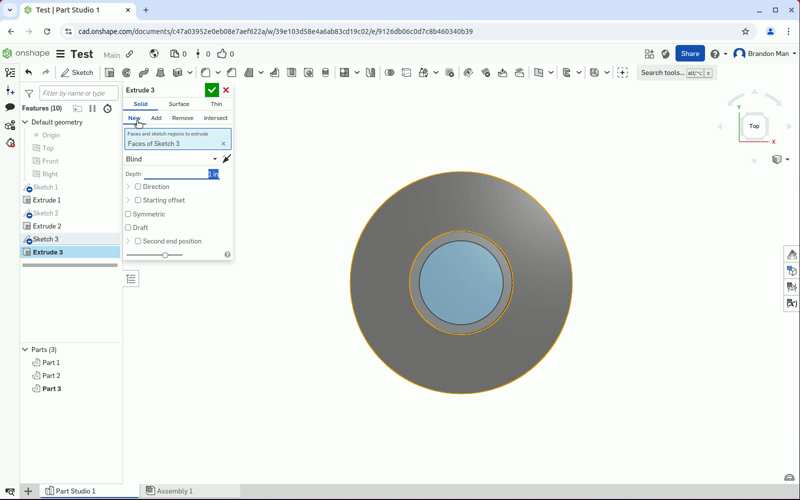
text(3.129)
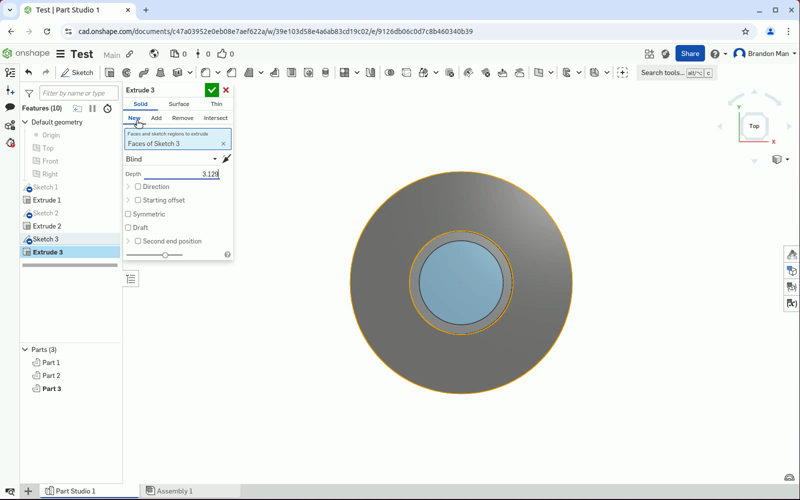
key(enter)
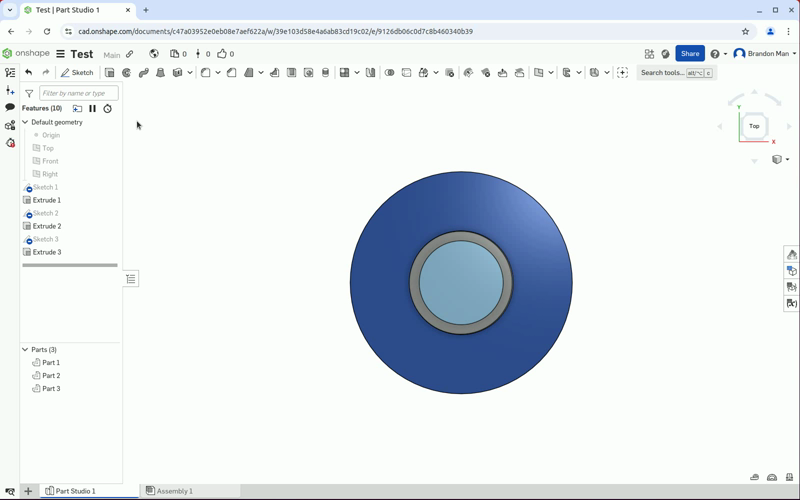
key(shift+h)
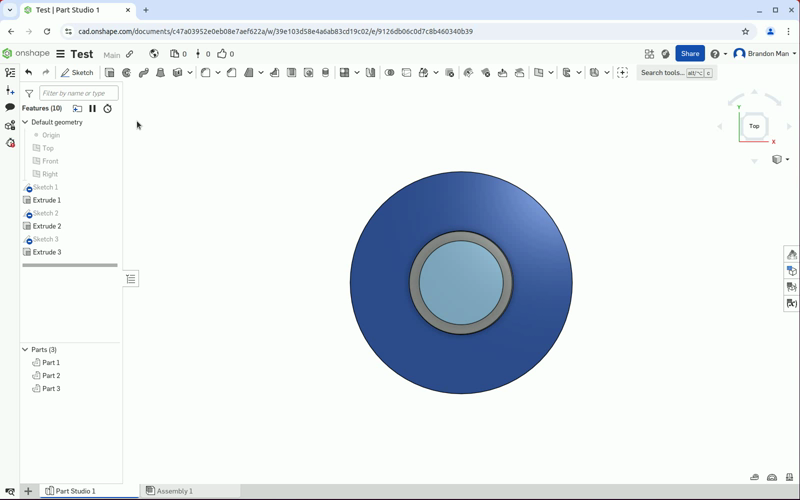
key(shift+h)
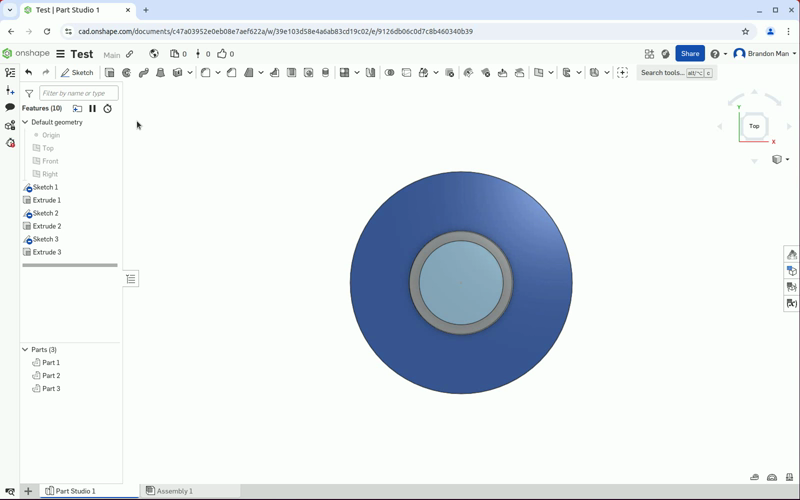
key(shift+7)
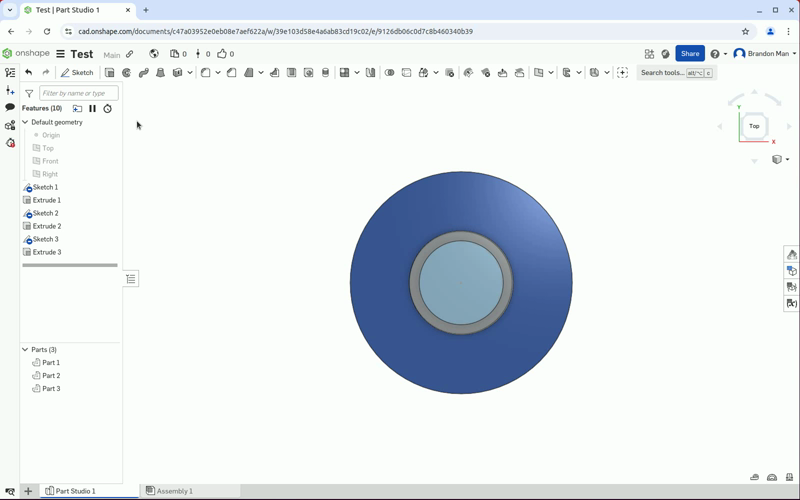
key(up, 3)
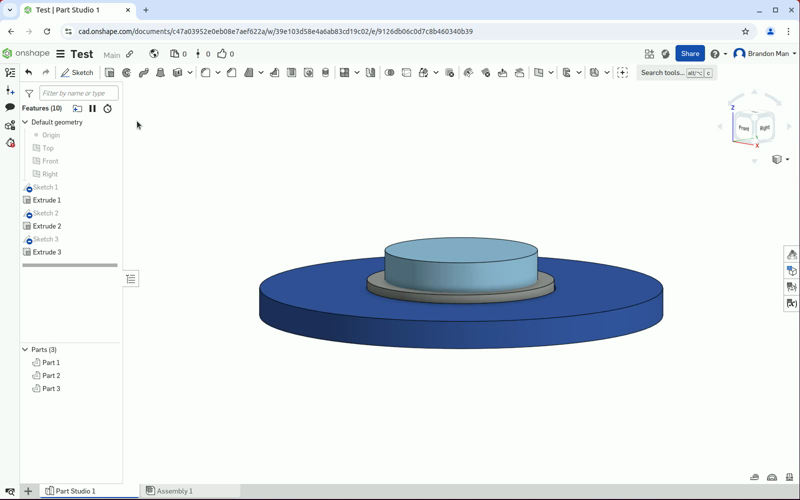
key(left, 3)
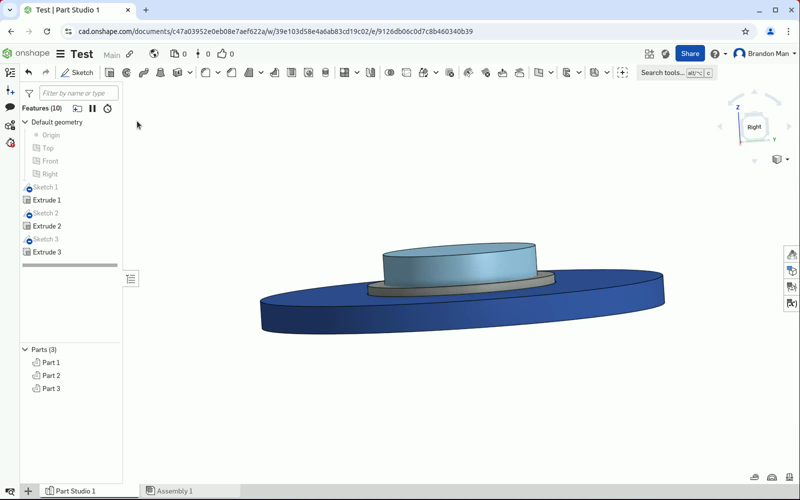
key(right, 3)
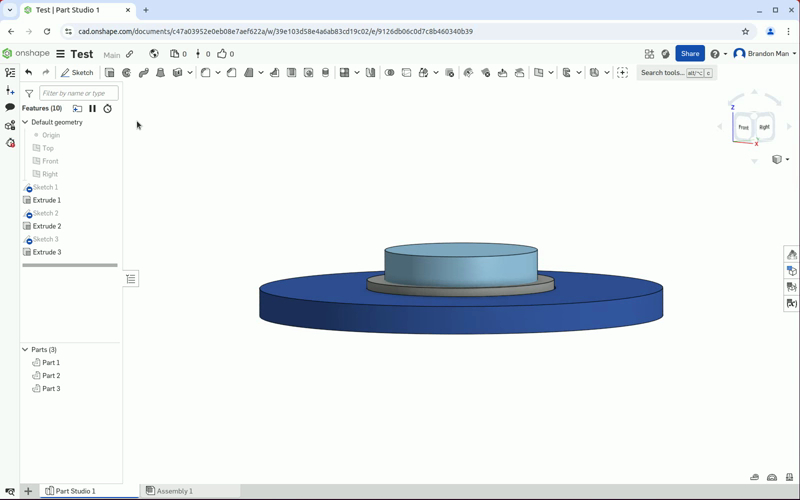
key(down, 3)
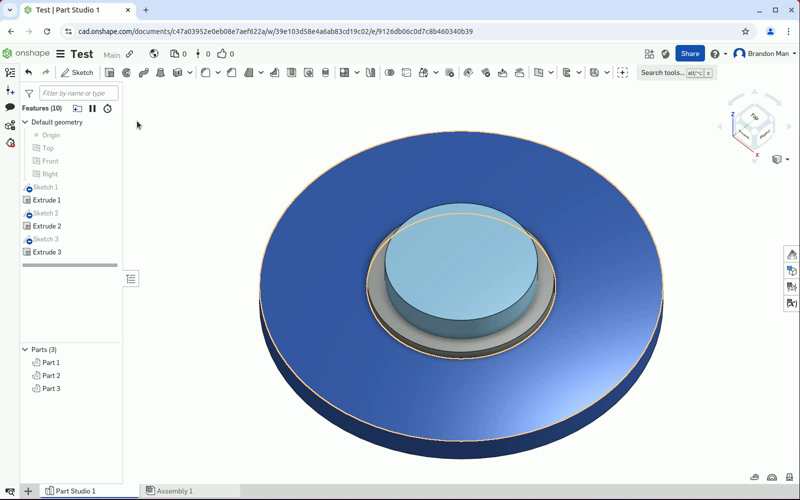
mouse_move(73, 189)
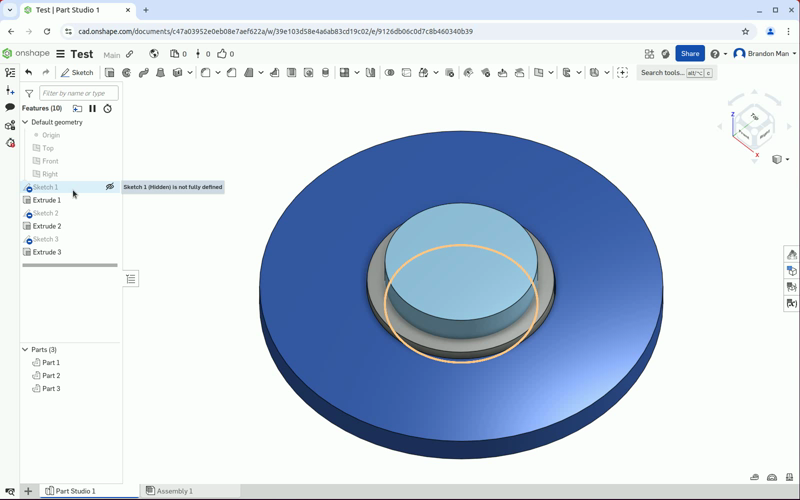
click(73, 189)